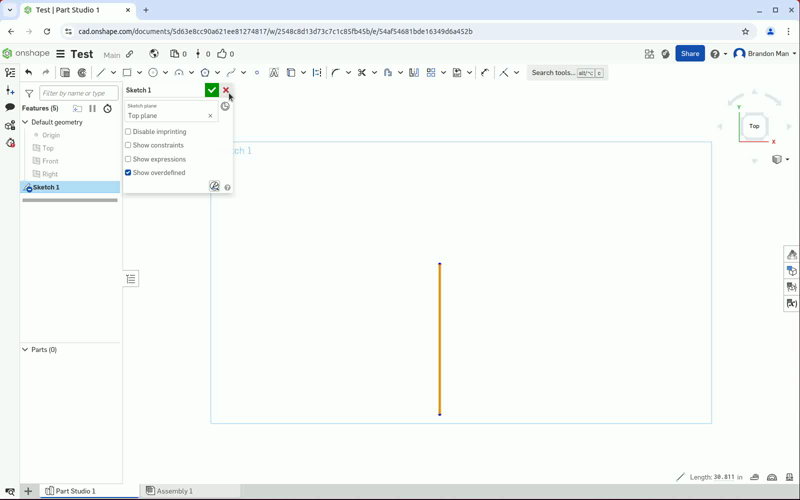
key(shift+h)
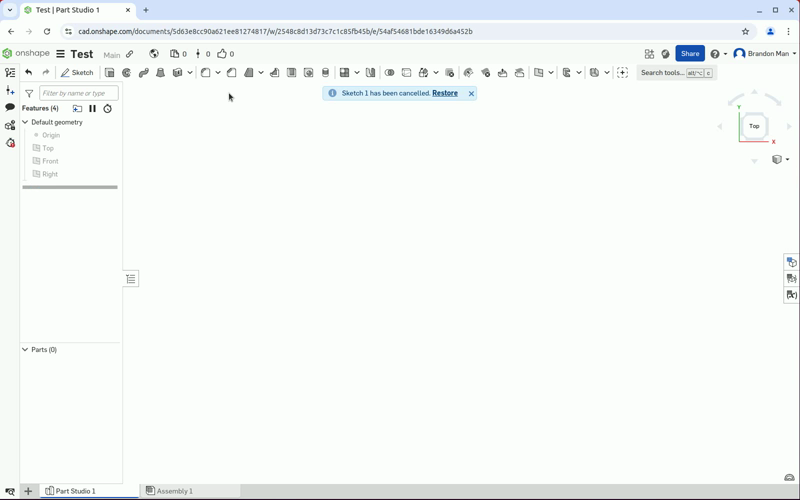
mouse_move(73, 352)
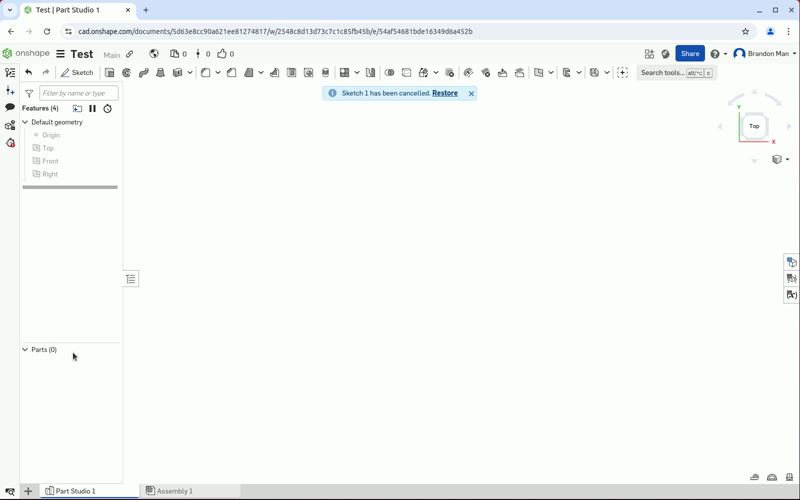
key(y)
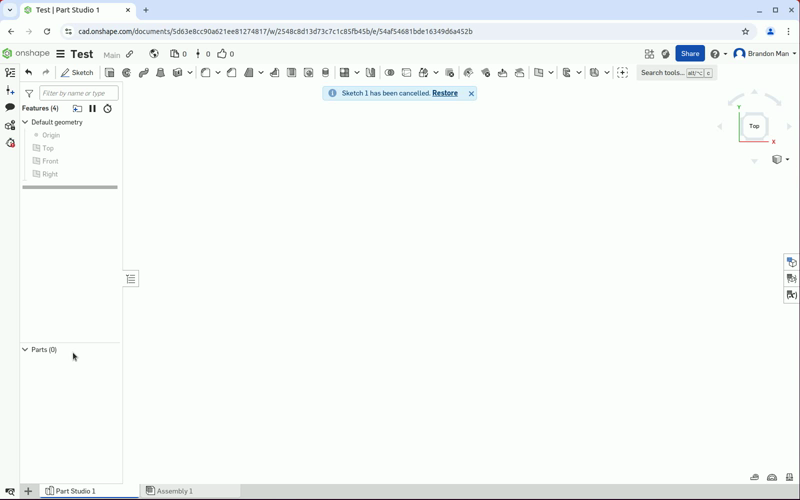
key(shift+p)
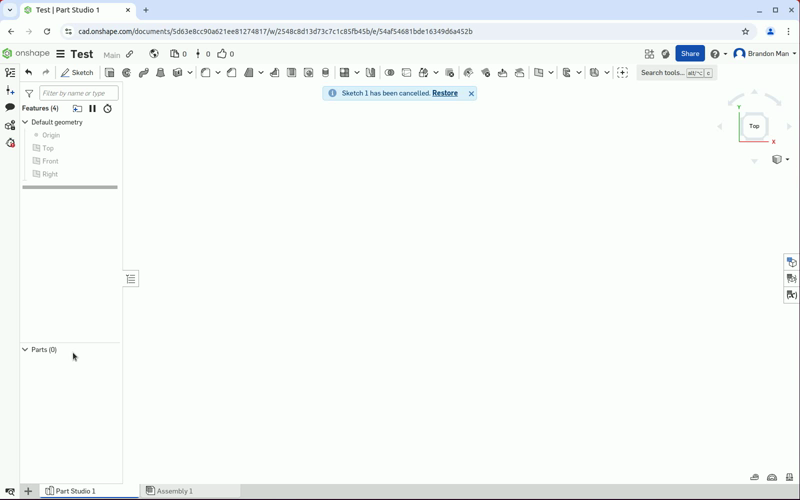
key(space)
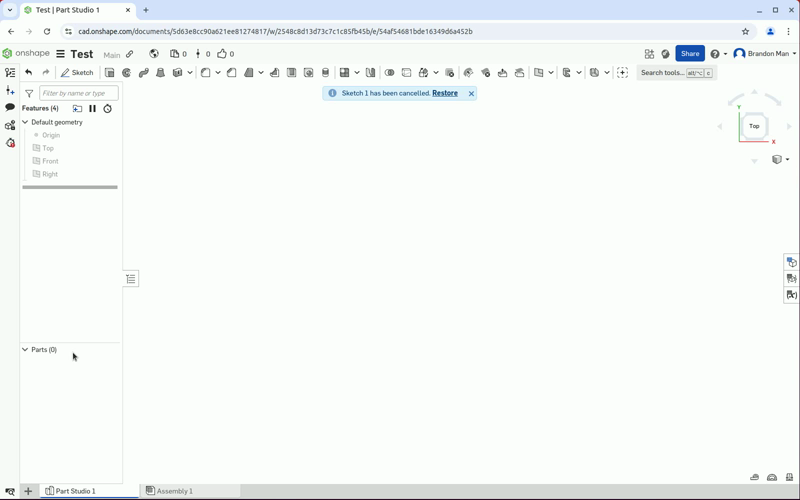
key_down(shift)
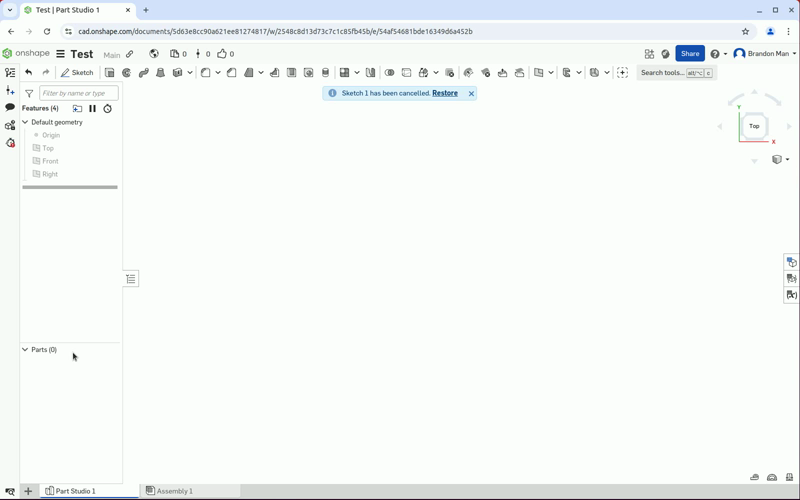
key(up)
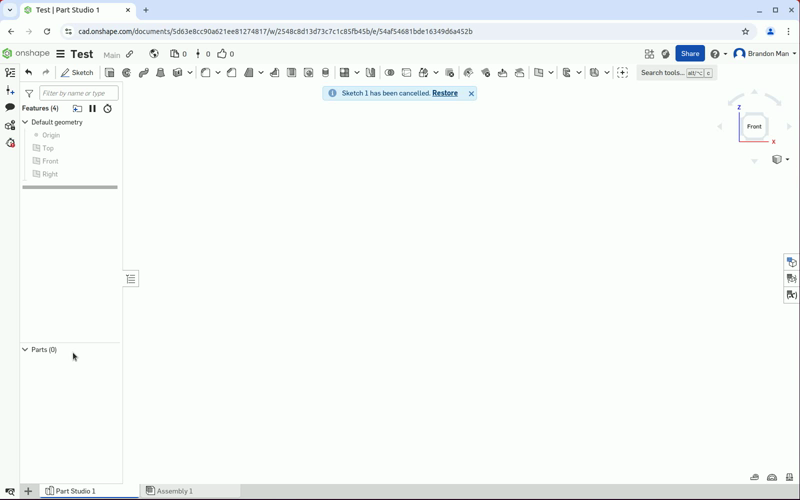
key_up(shift)
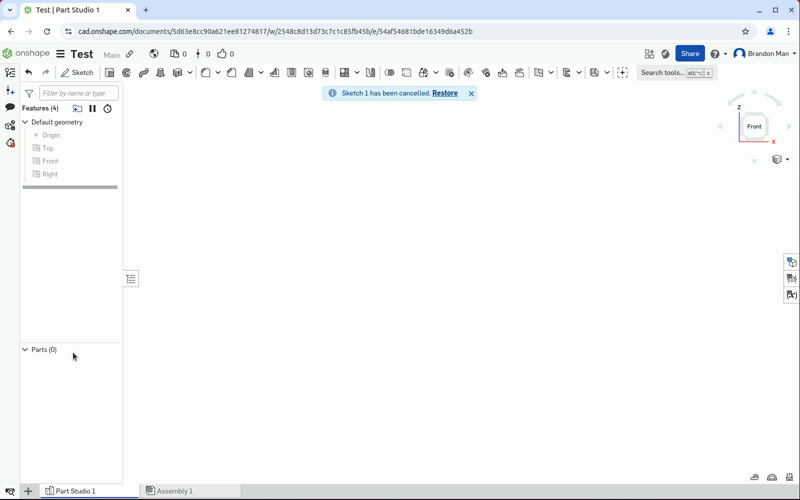
mouse_move(73, 352)
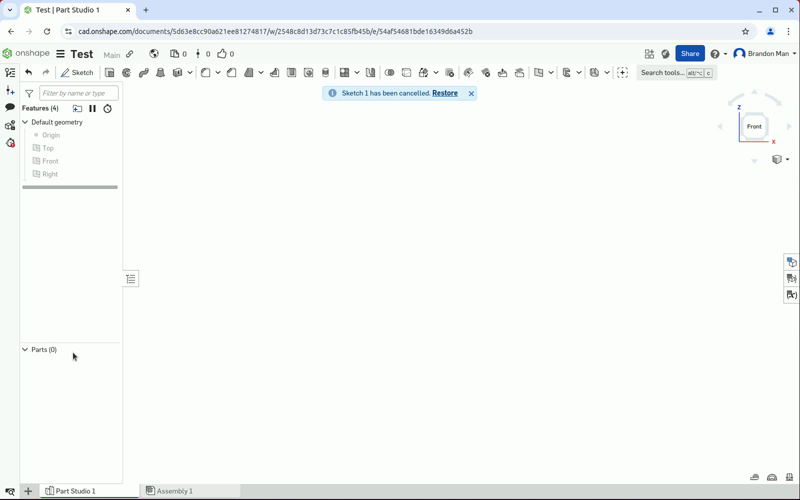
key(shift+y)
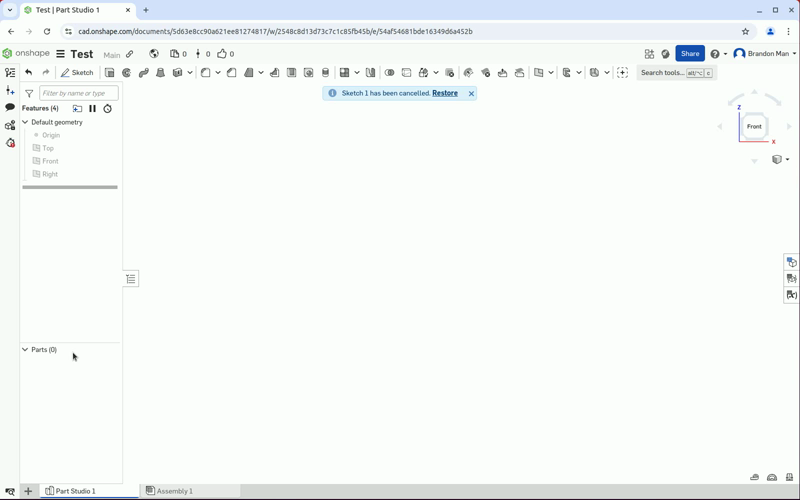
key(shift+s)
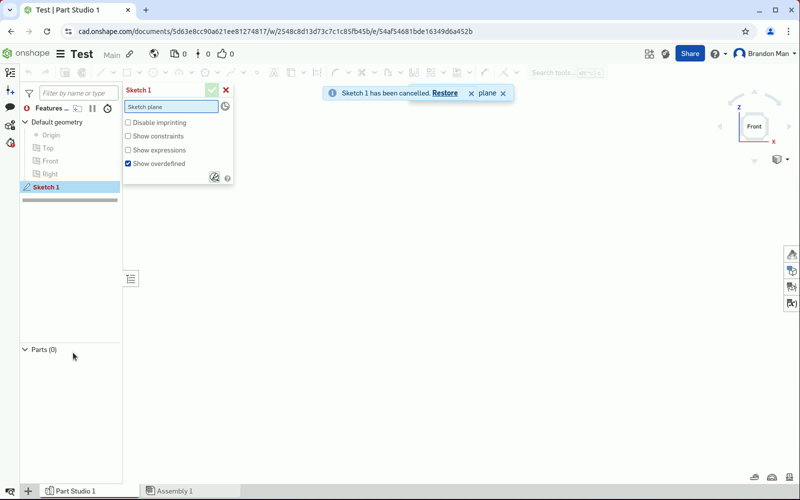
mouse_move(73, 163)
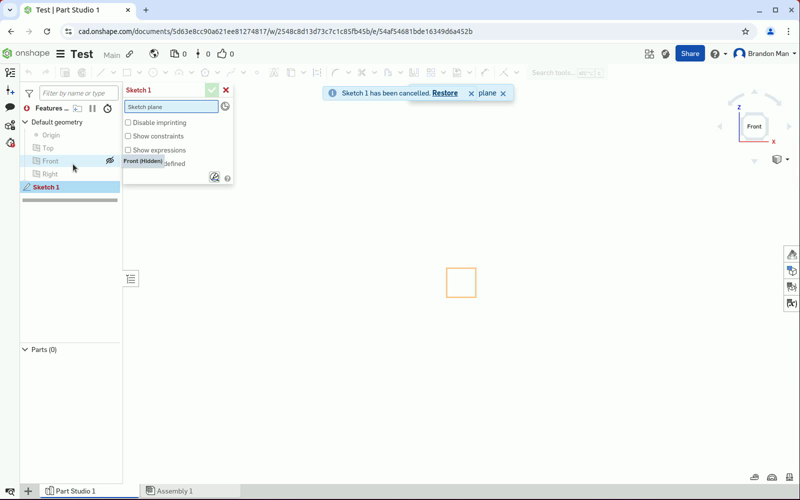
click(73, 163)
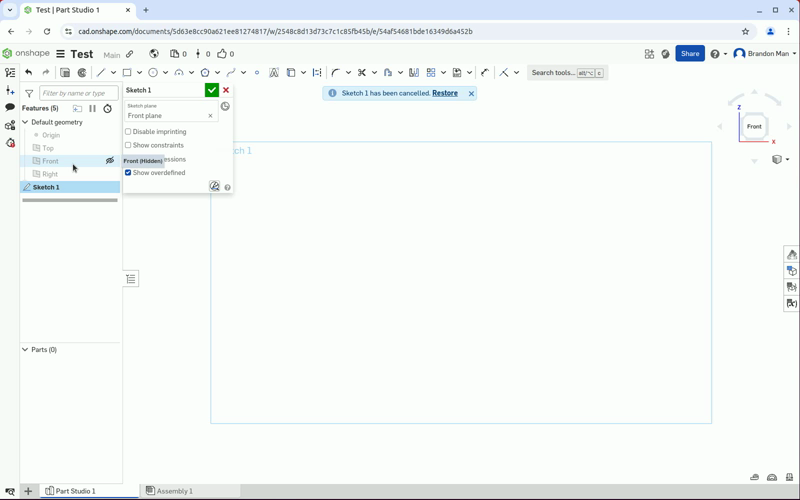
mouse_move(73, 352)
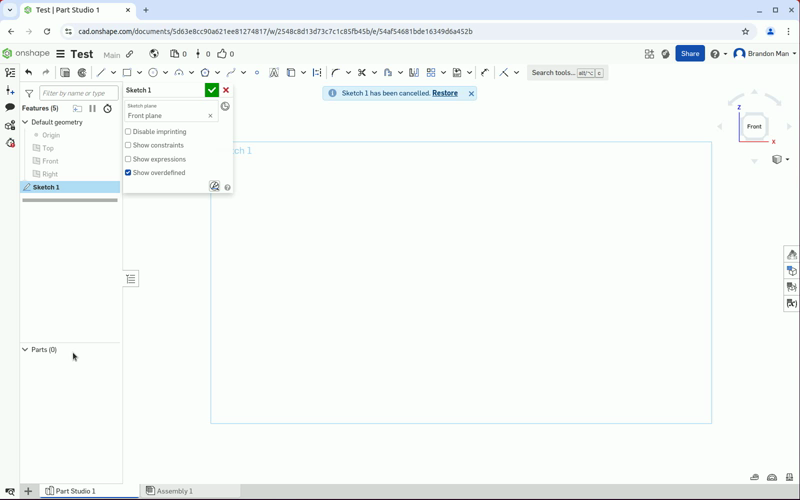
key(y)
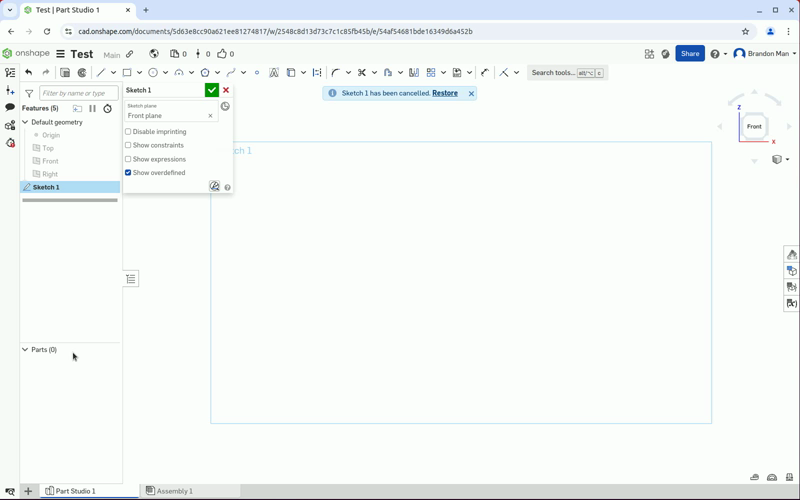
key(l)
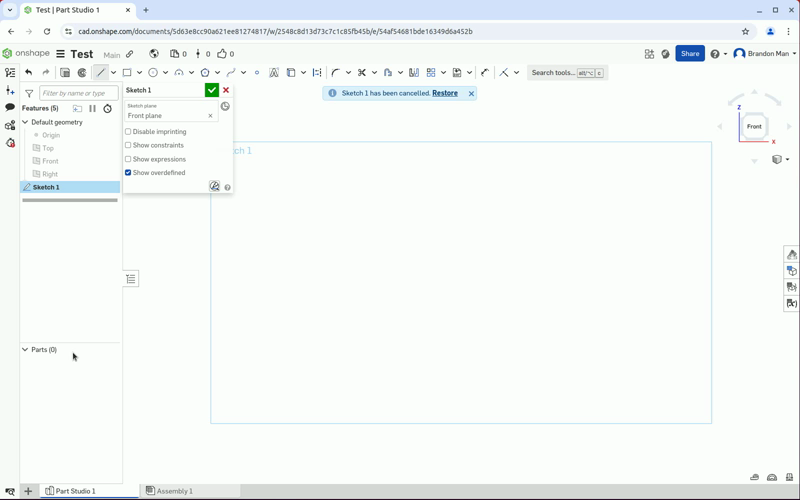
key_down(shift)
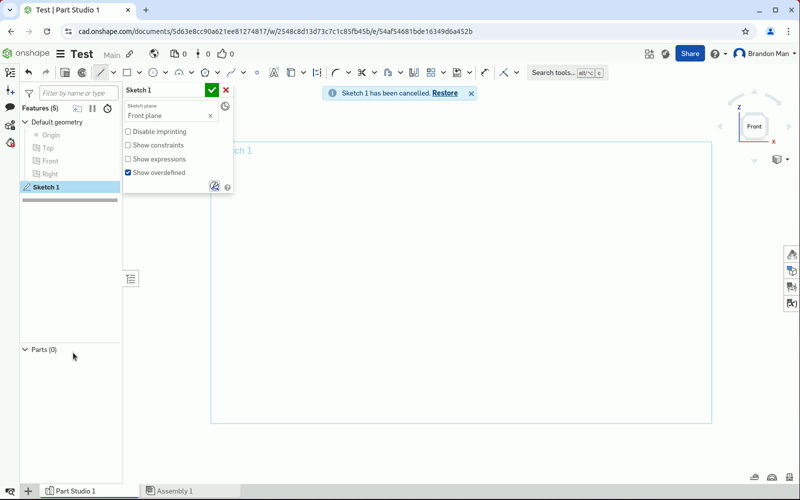
mouse_move(460, 282)
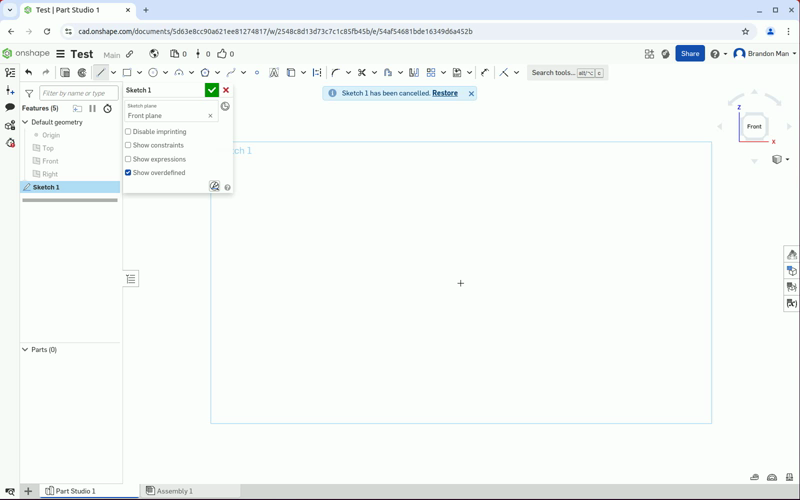
click(460, 282)
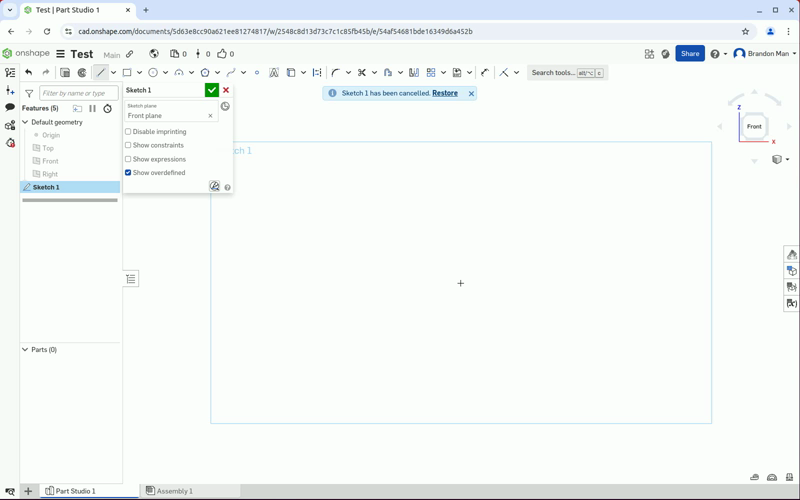
key_up(shift)
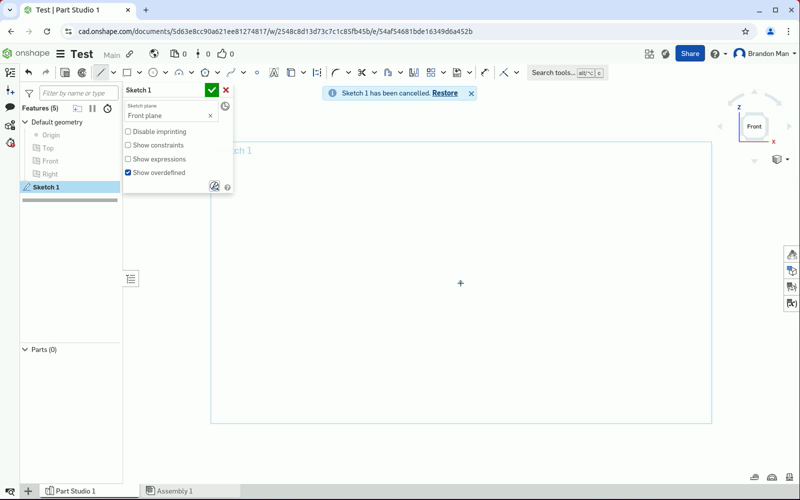
key_down(shift)
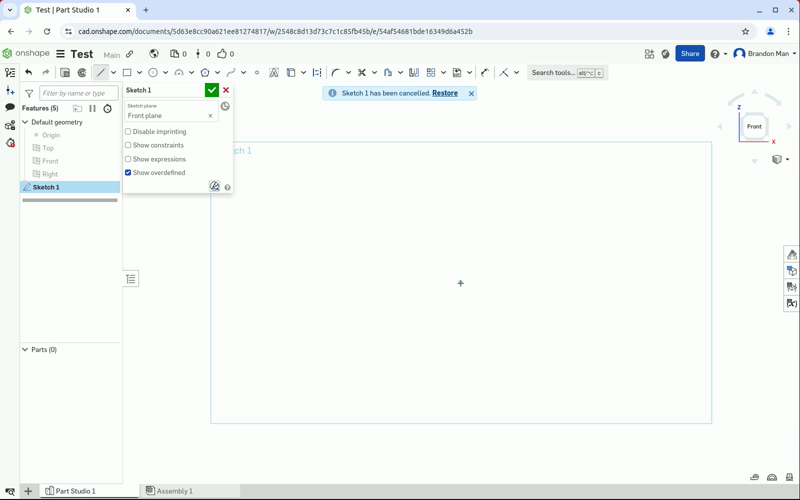
mouse_move(573, 282)
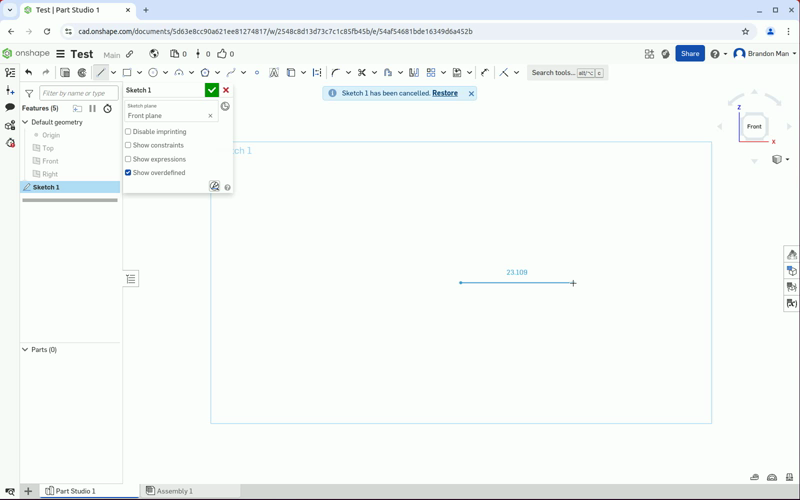
click(573, 282)
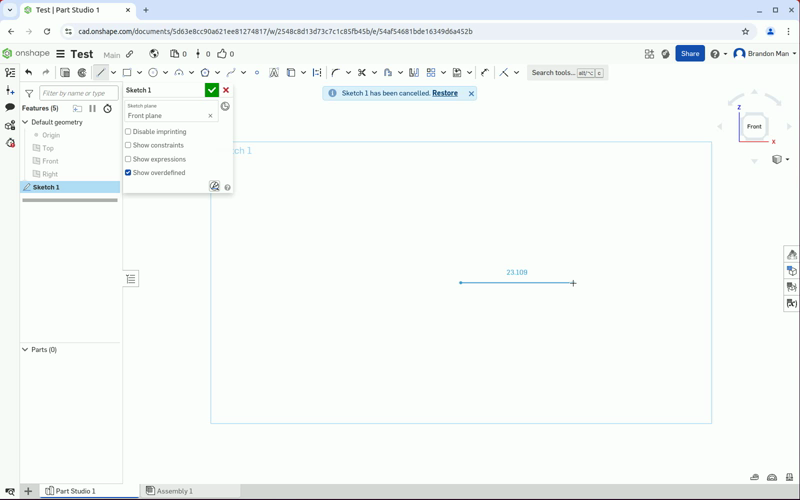
key_up(shift)
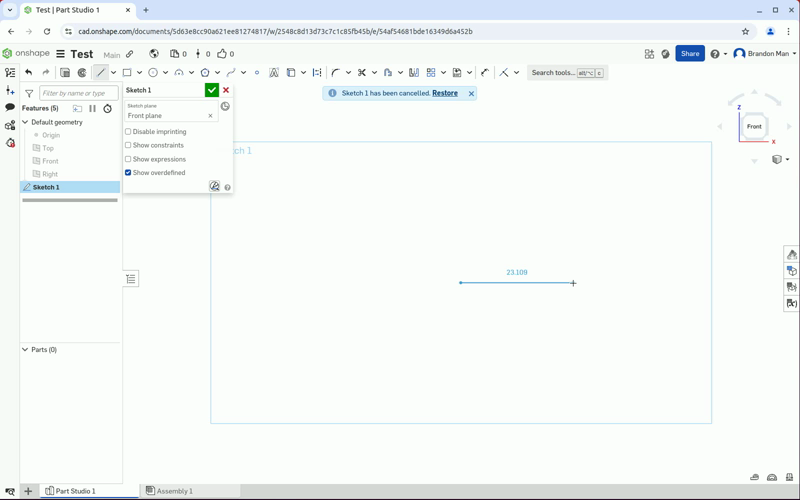
key_down(shift)
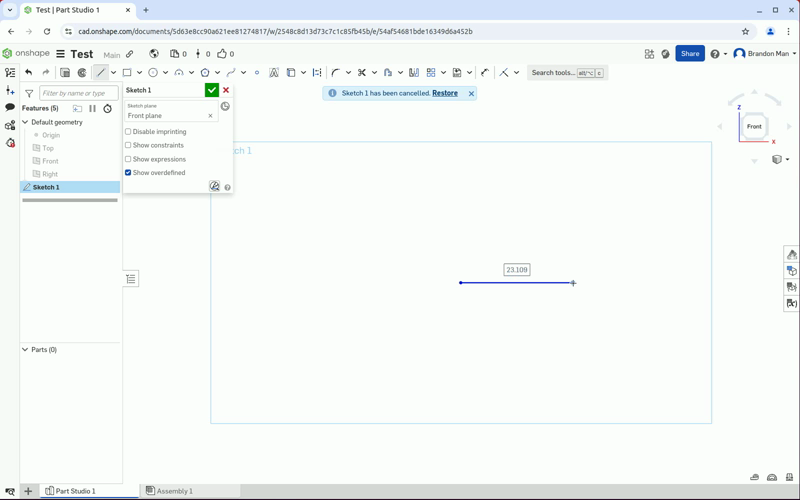
mouse_move(589, 282)
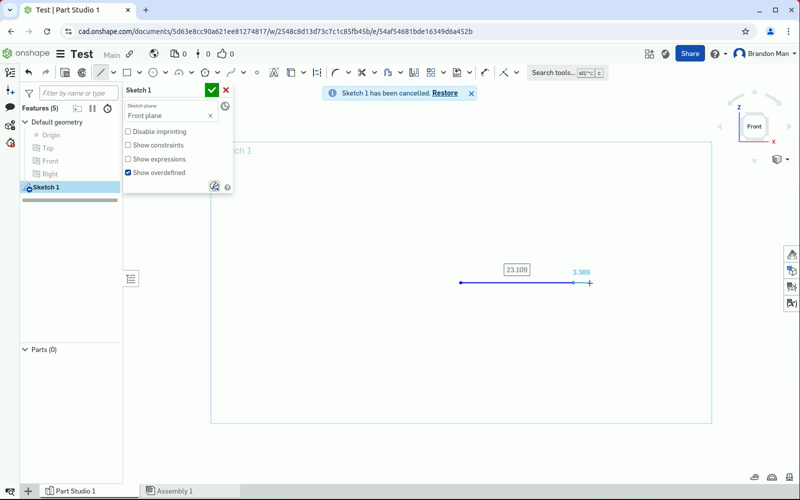
mouse_move(573, 264)
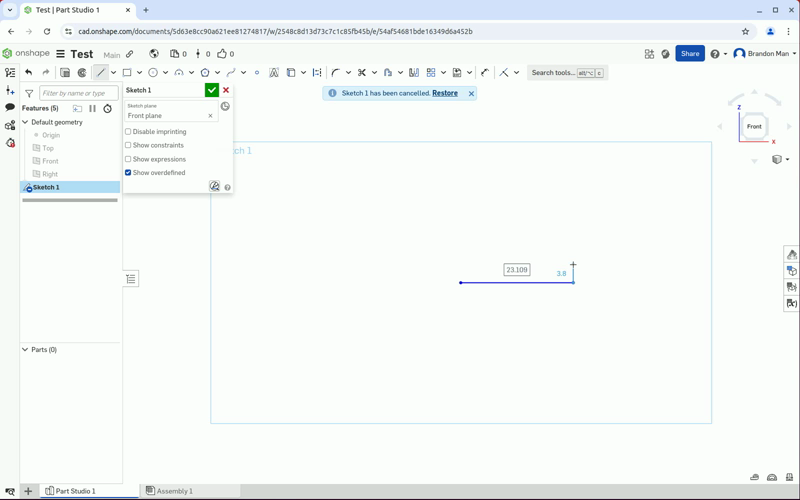
click(573, 264)
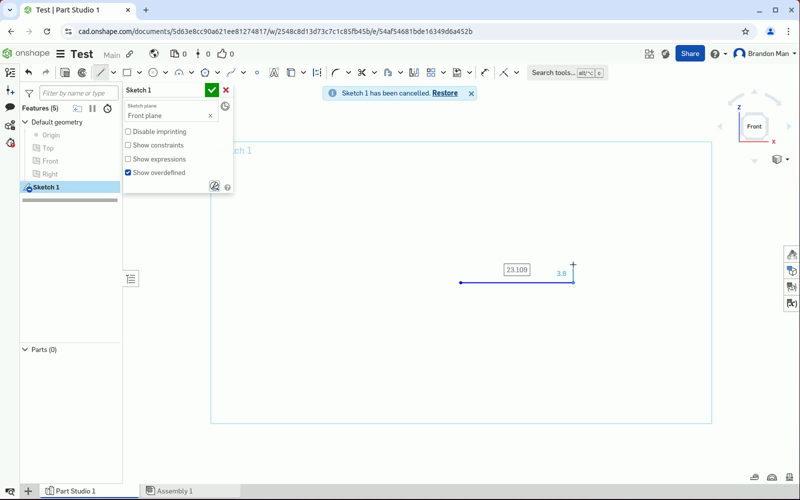
key_up(shift)
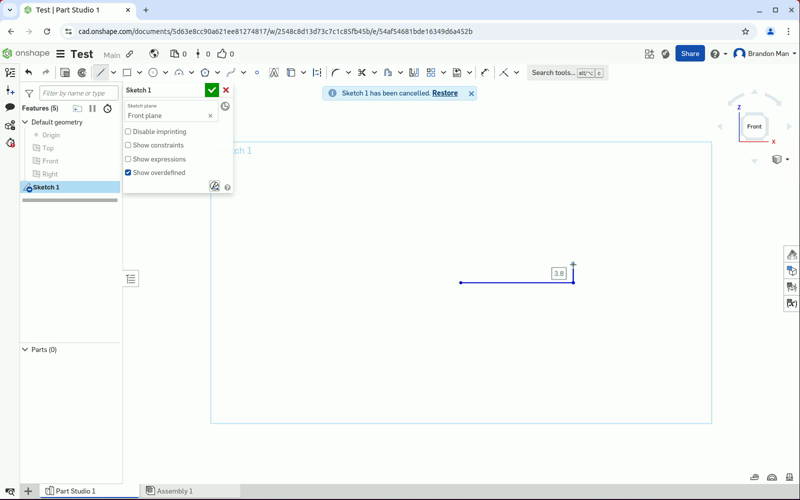
key_down(shift)
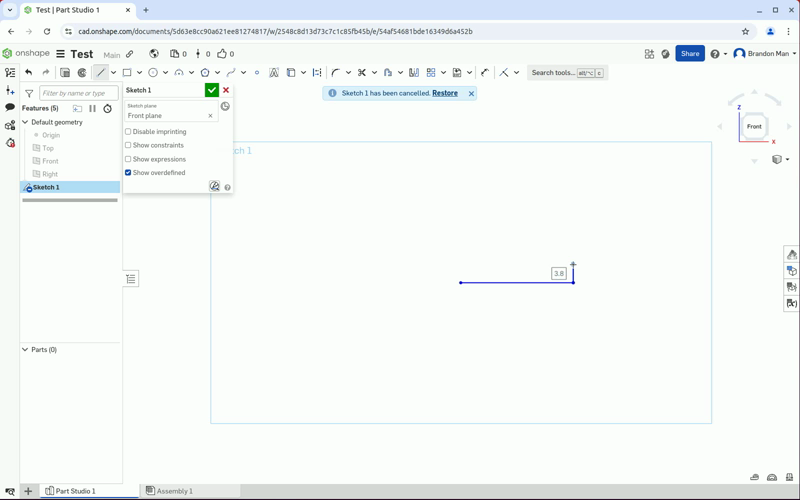
mouse_move(498, 264)
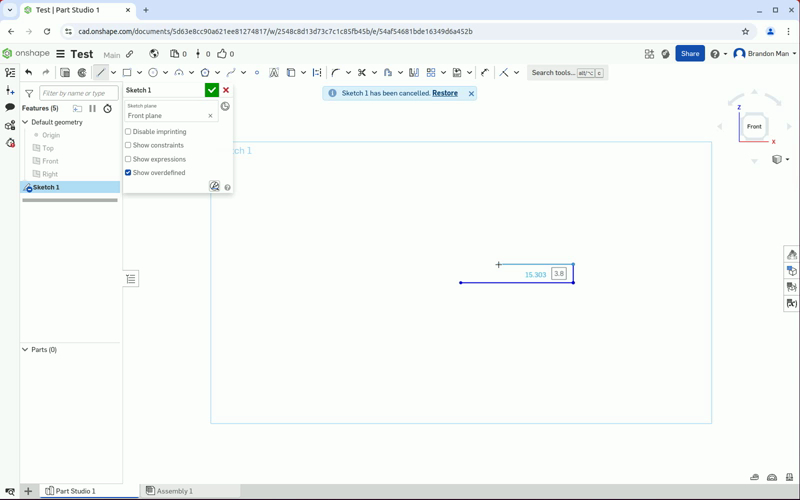
click(498, 264)
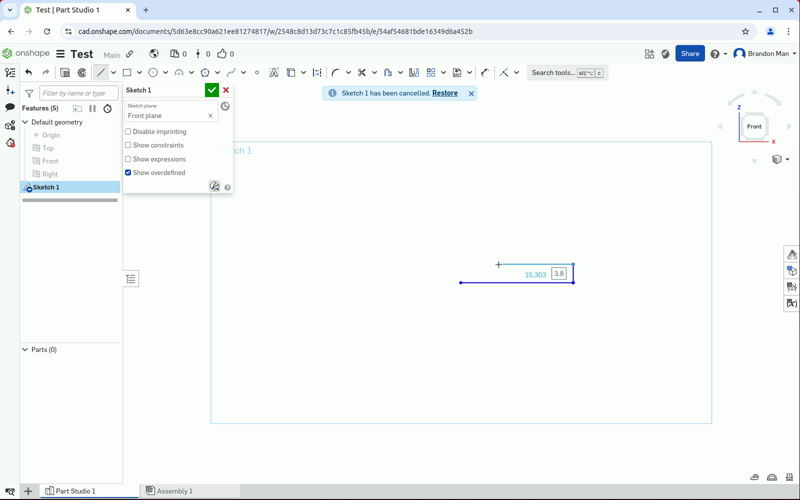
key_up(shift)
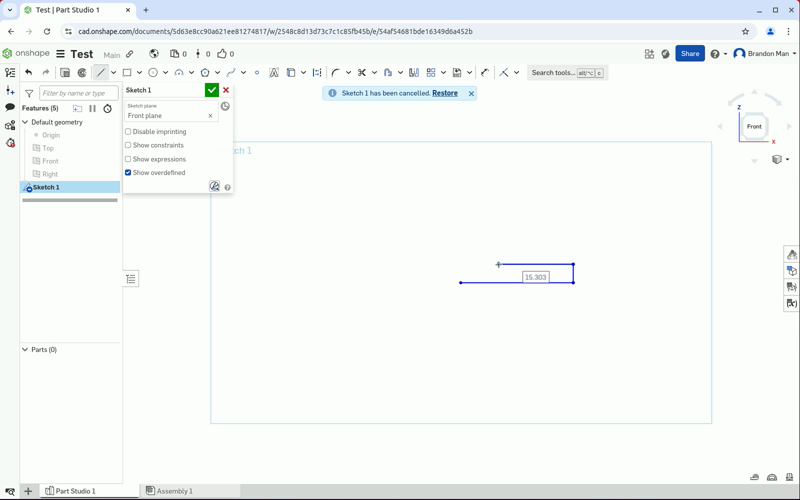
key_down(shift)
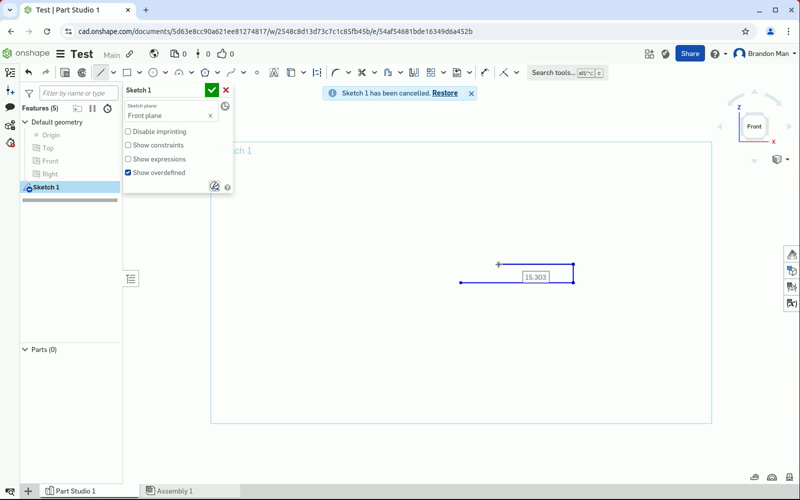
mouse_move(528, 264)
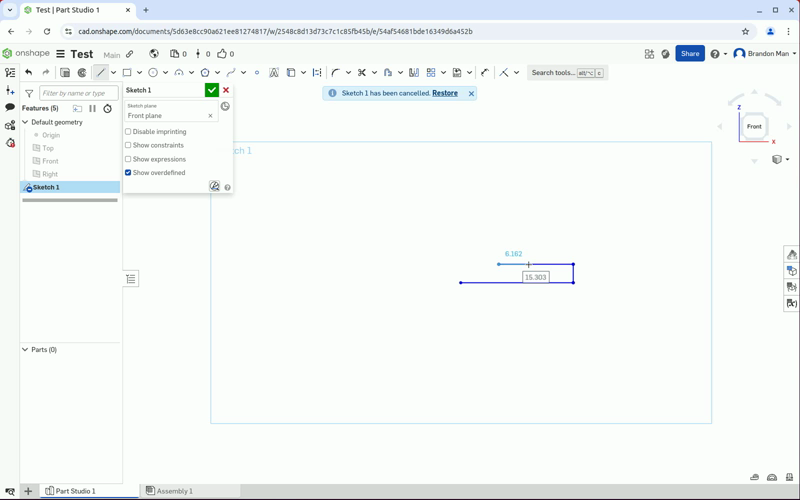
mouse_move(498, 226)
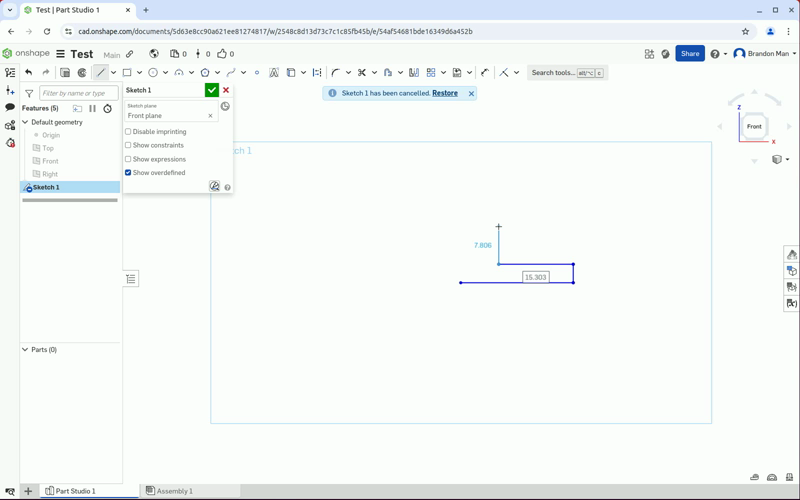
click(498, 226)
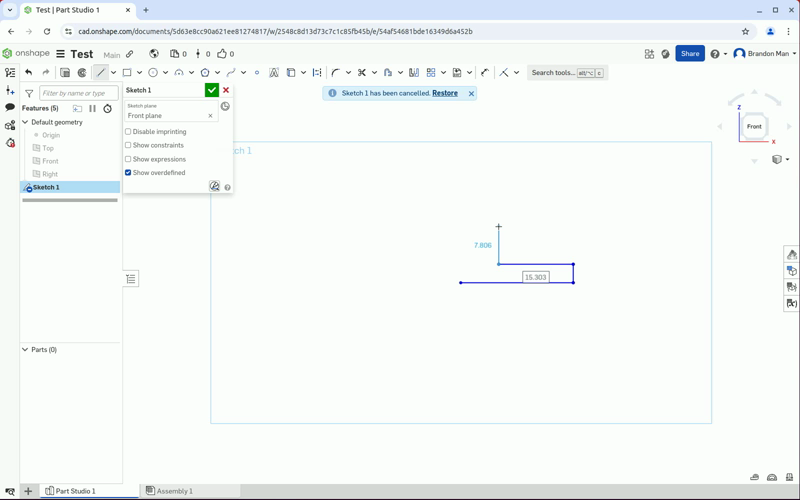
key_up(shift)
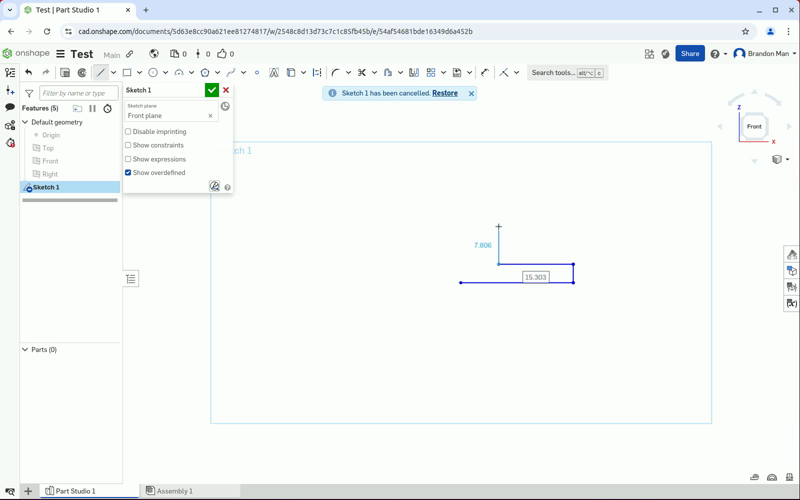
key_down(shift)
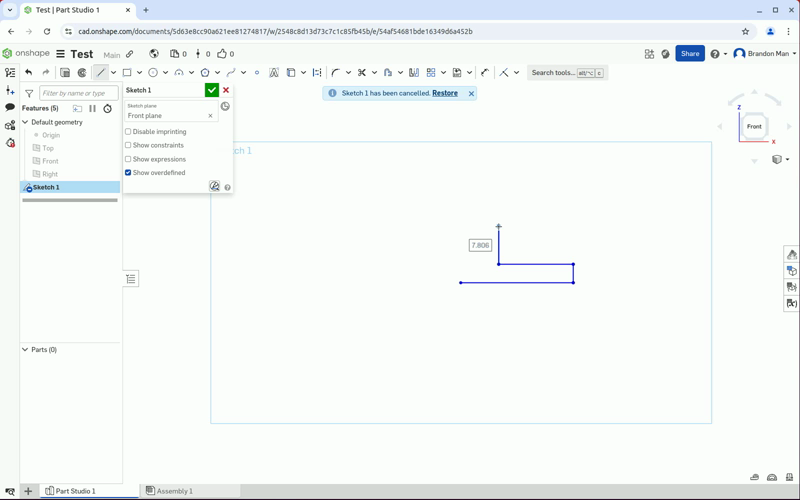
mouse_move(528, 226)
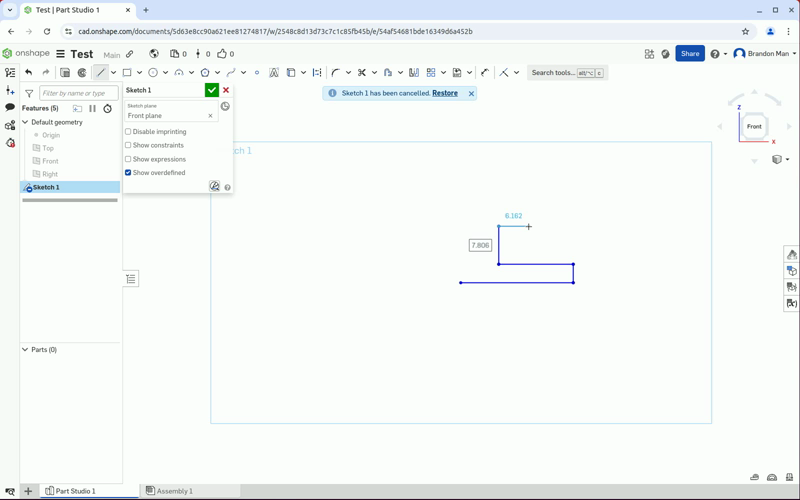
mouse_move(498, 208)
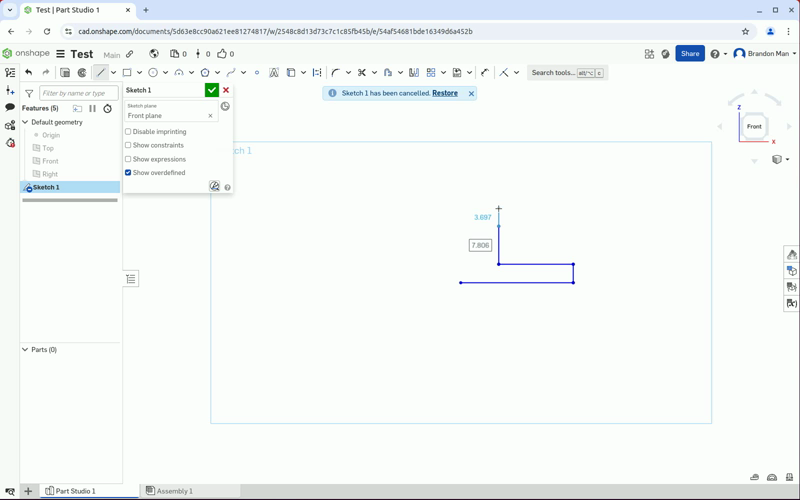
click(498, 208)
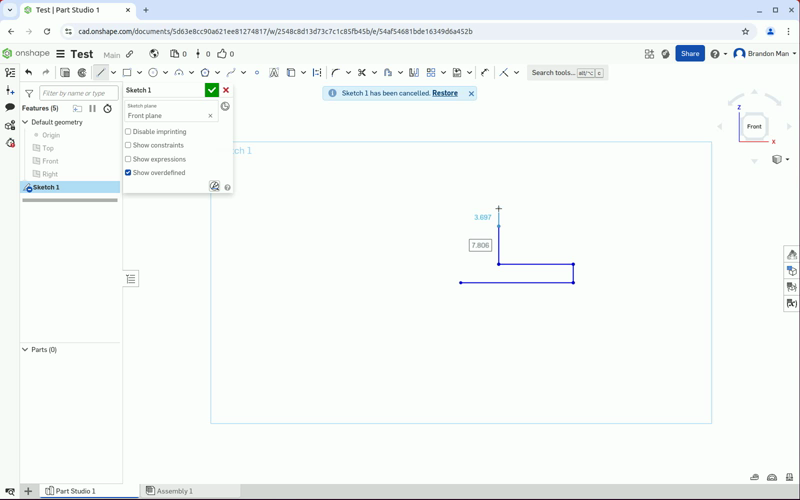
key_up(shift)
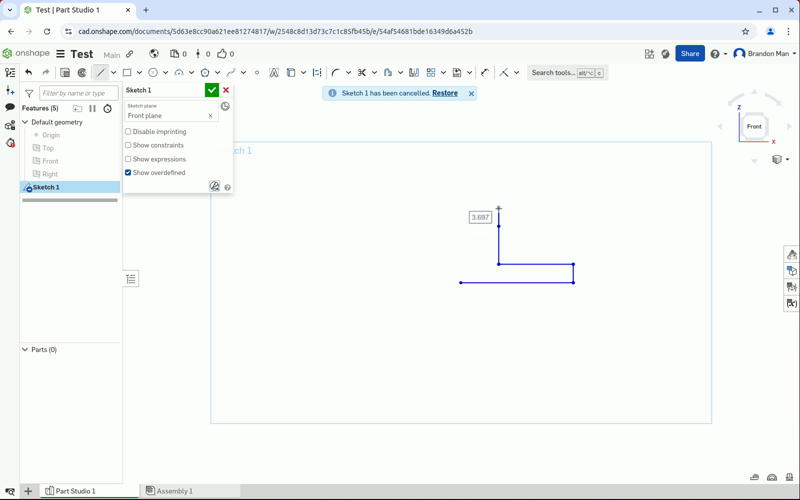
key_down(shift)
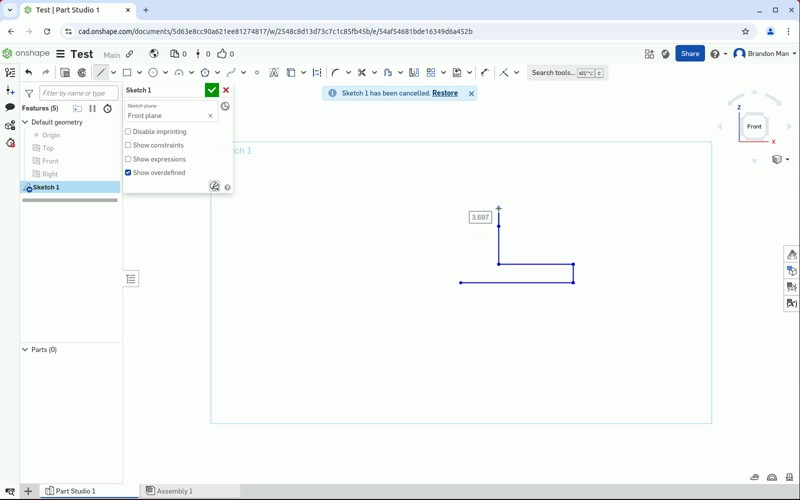
mouse_move(528, 208)
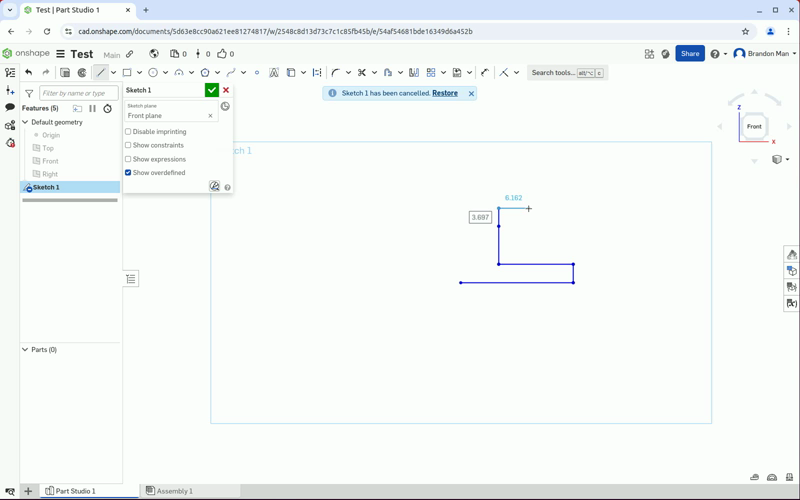
mouse_move(460, 208)
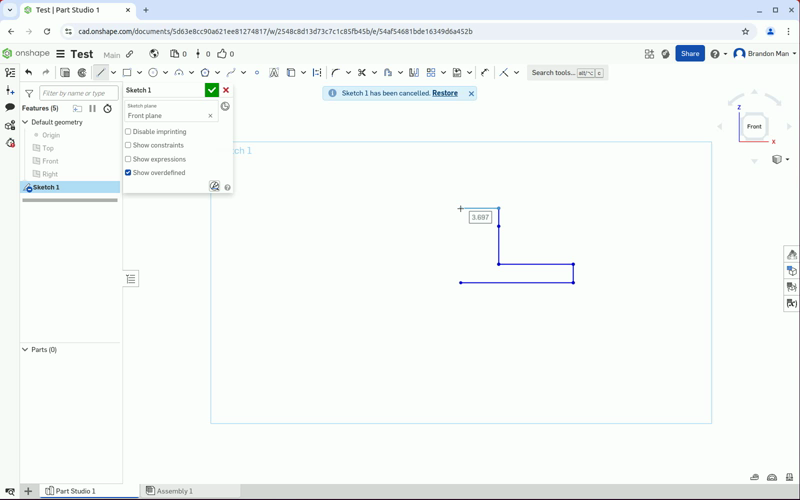
click(460, 208)
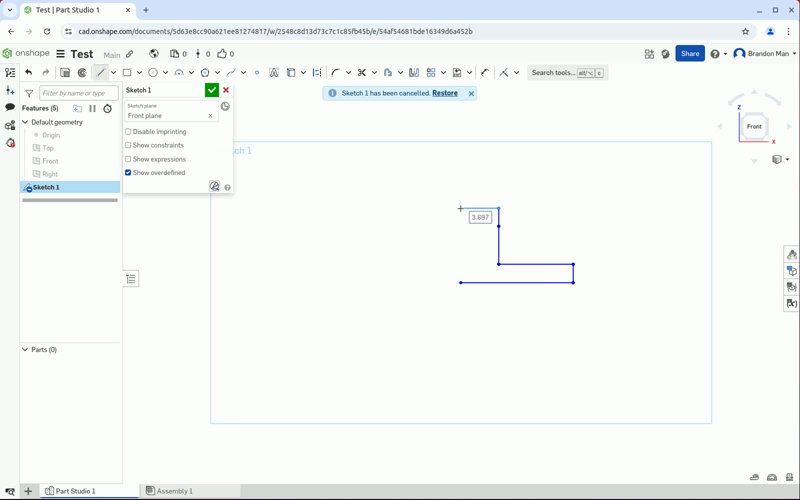
key_up(shift)
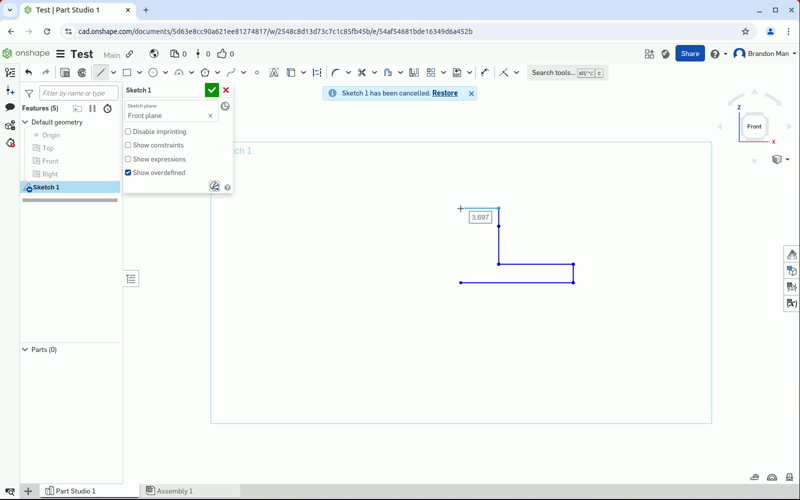
key_down(shift)
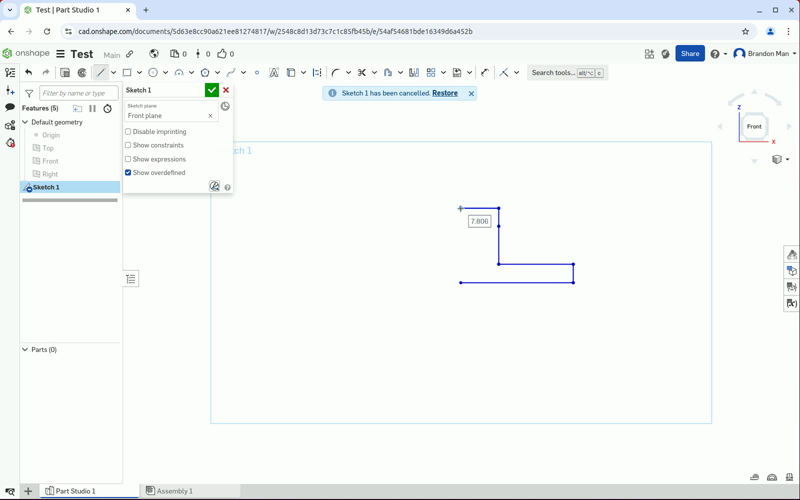
mouse_move(460, 282)
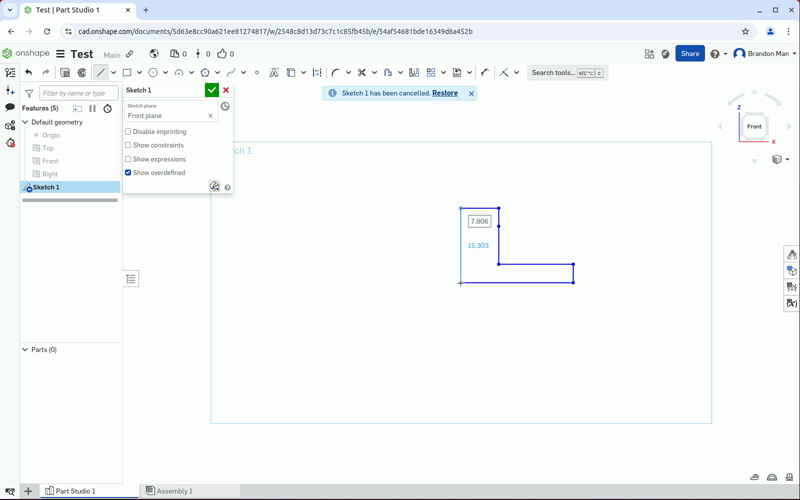
key_up(shift)
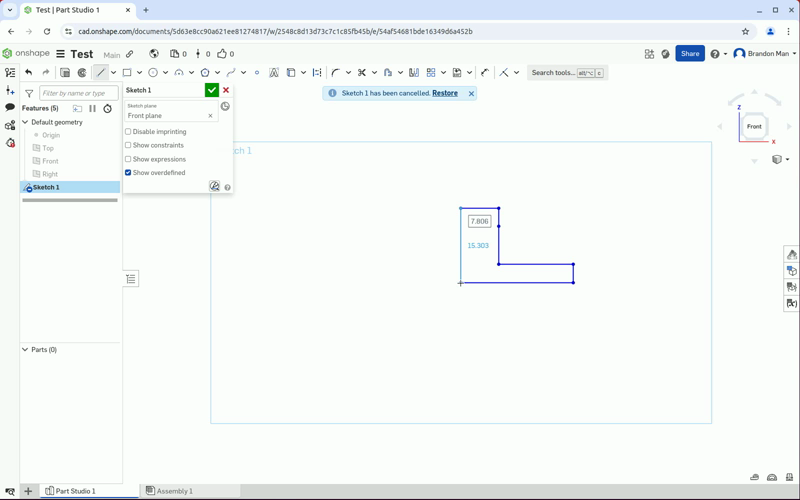
click(460, 282)
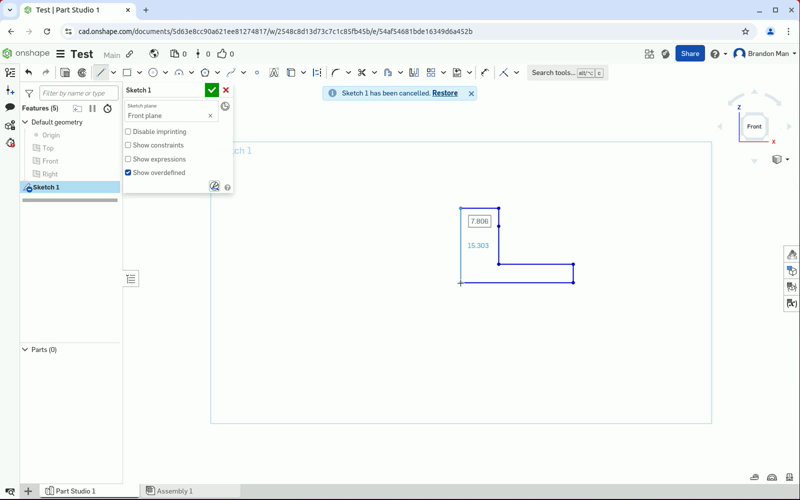
key(esc)
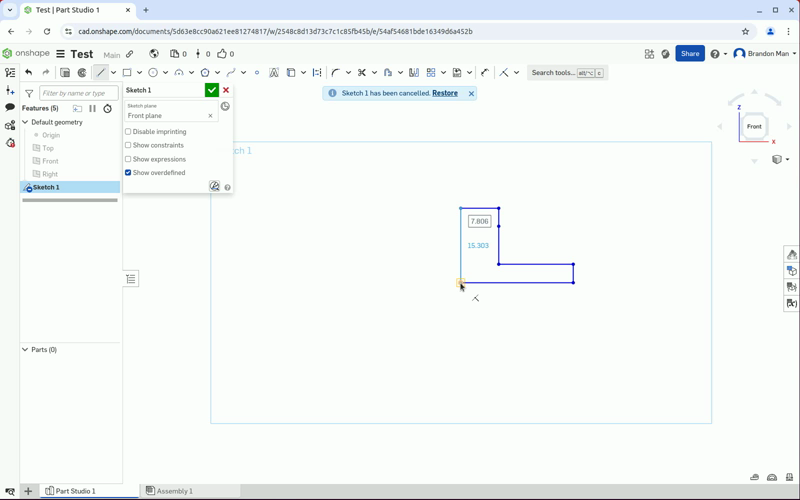
mouse_move(479, 269)
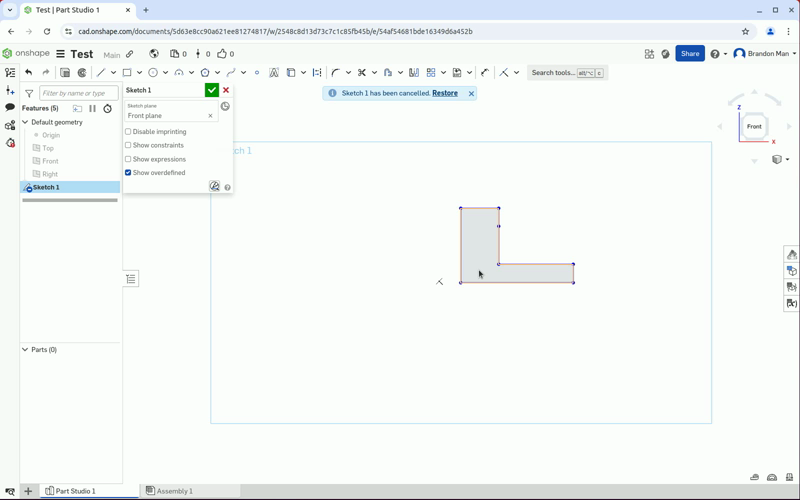
click(479, 269)
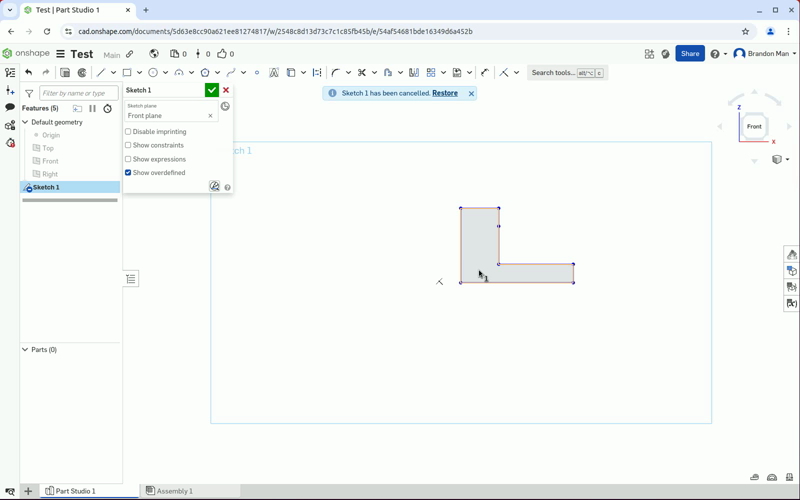
mouse_move(73, 352)
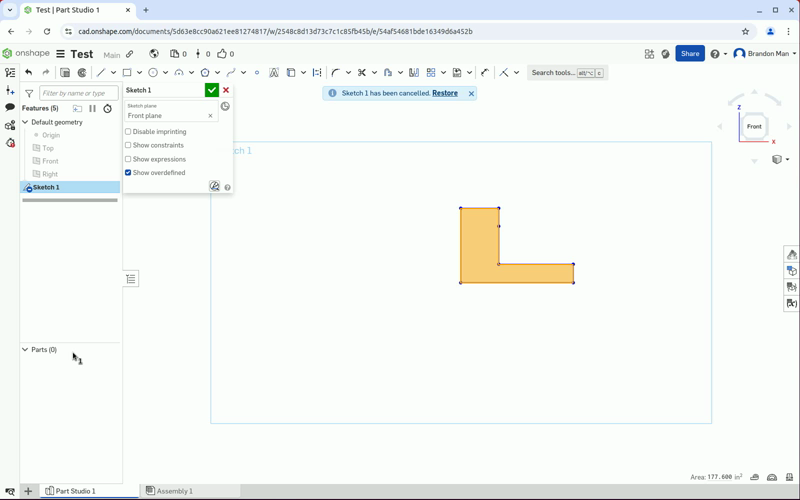
key(shift+y)
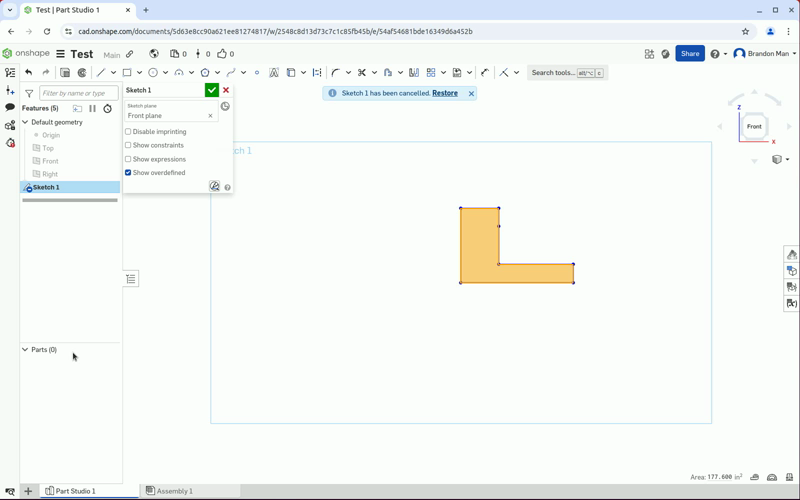
key(shift+e)
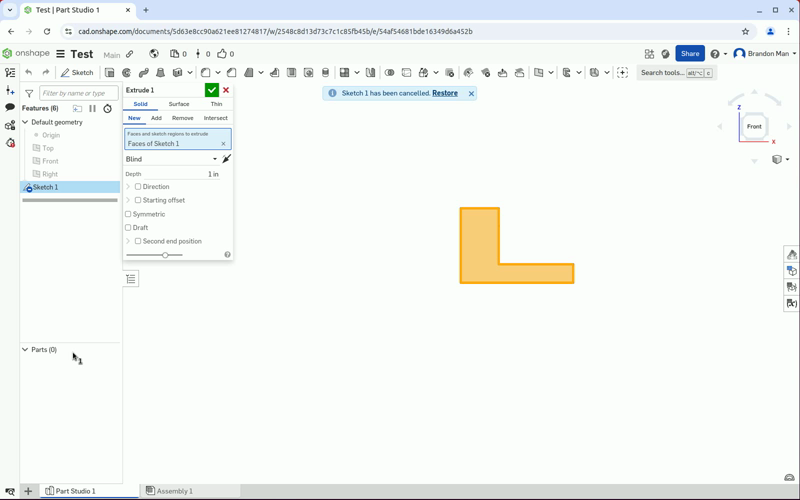
mouse_move(143, 106)
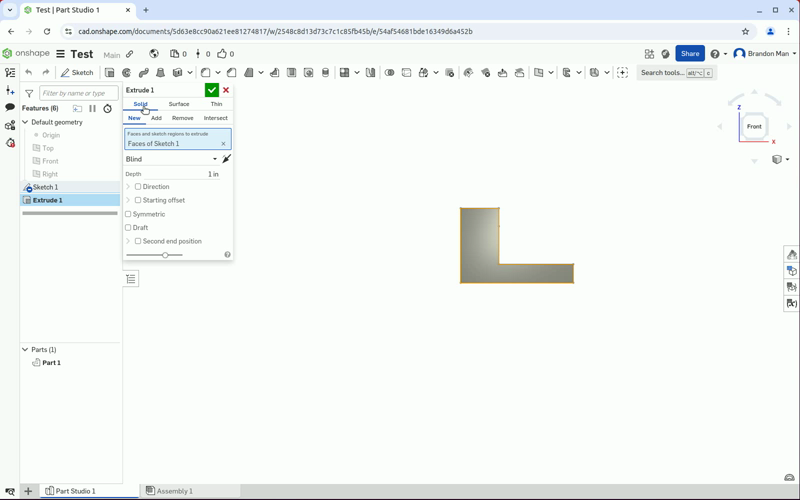
click(143, 106)
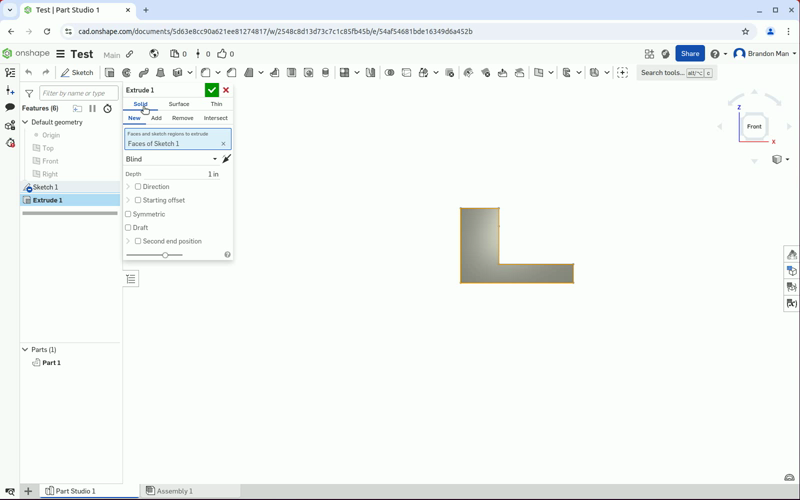
mouse_move(137, 120)
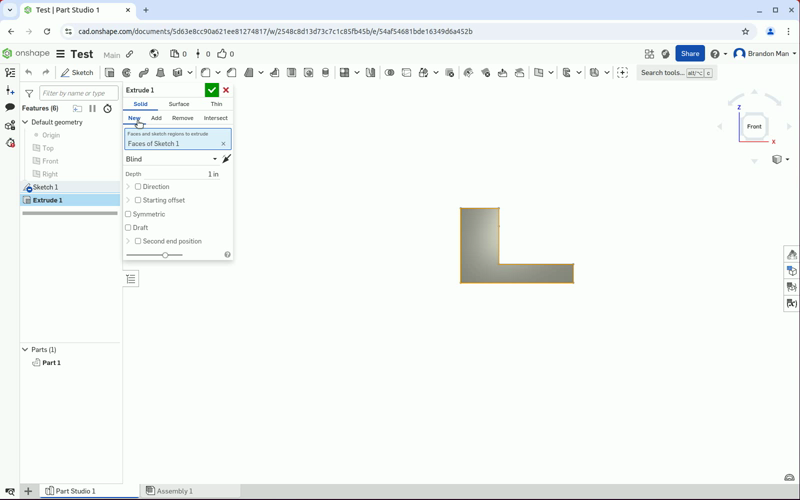
click(137, 120)
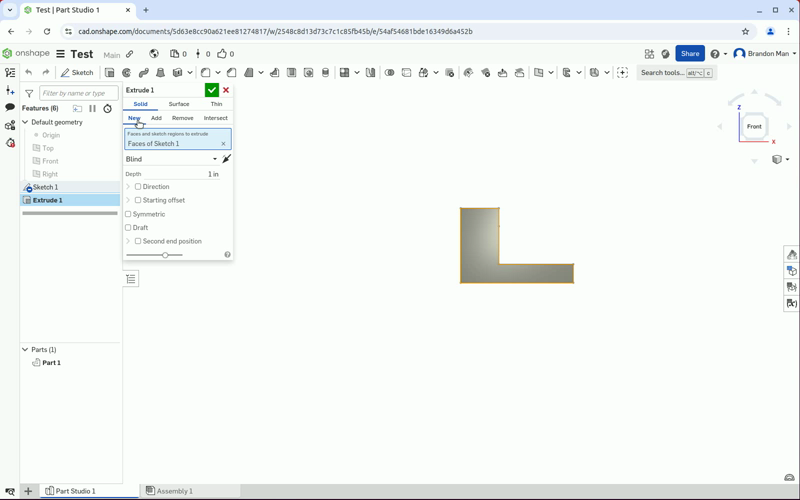
key(tab, 4)
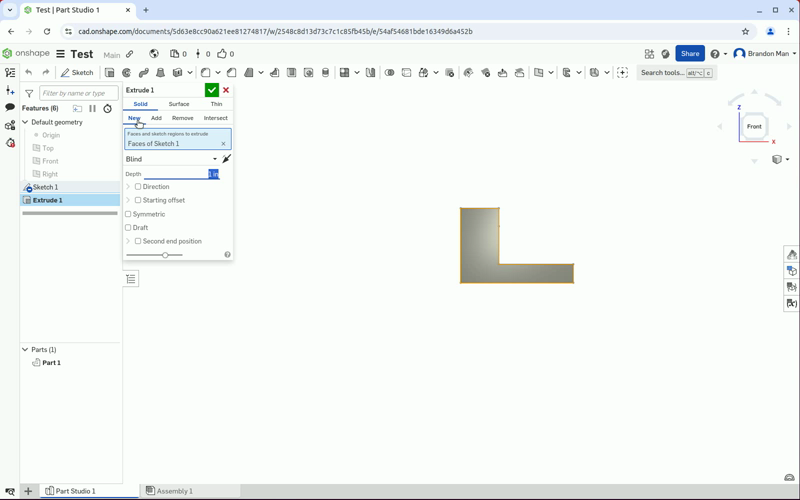
text(15.405)
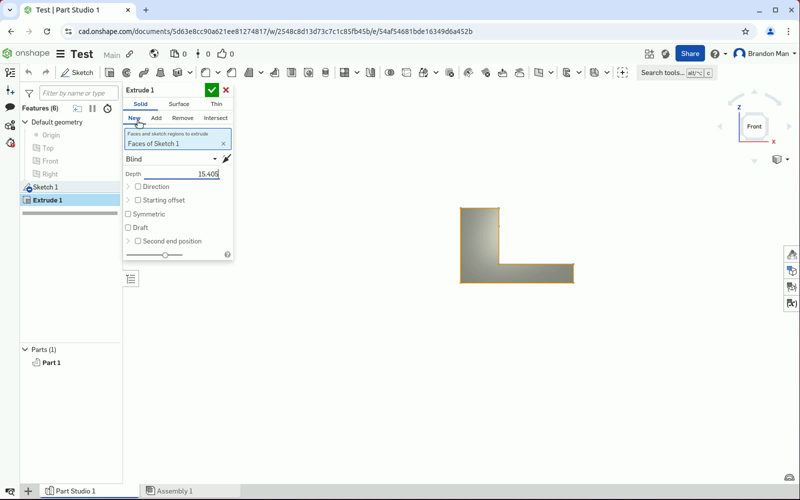
key(enter)
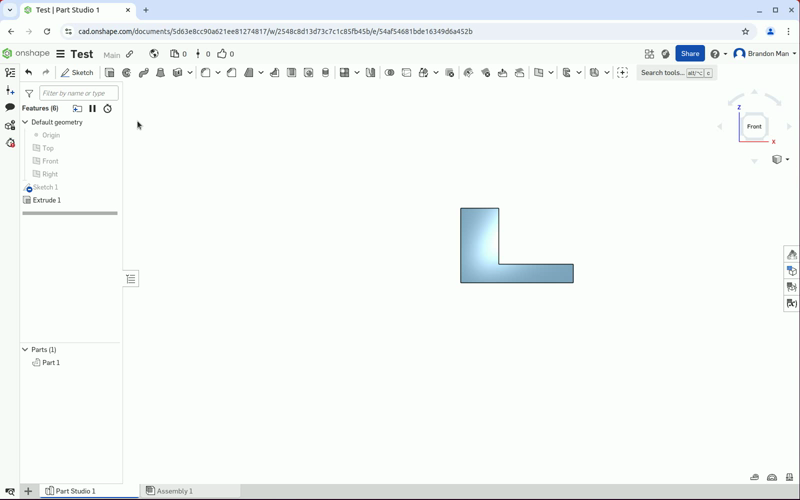
key(shift+h)
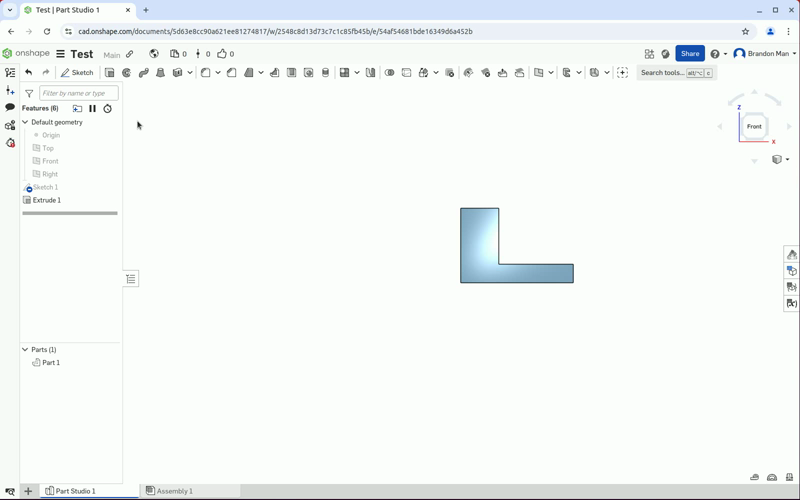
key(shift+h)
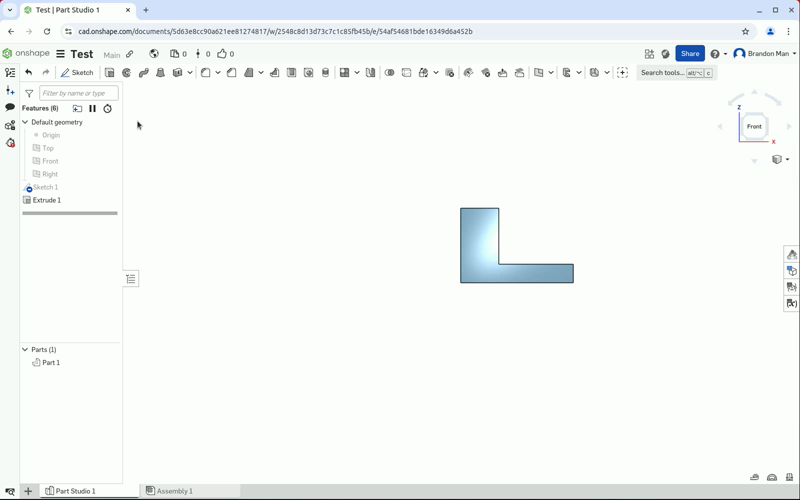
mouse_move(73, 189)
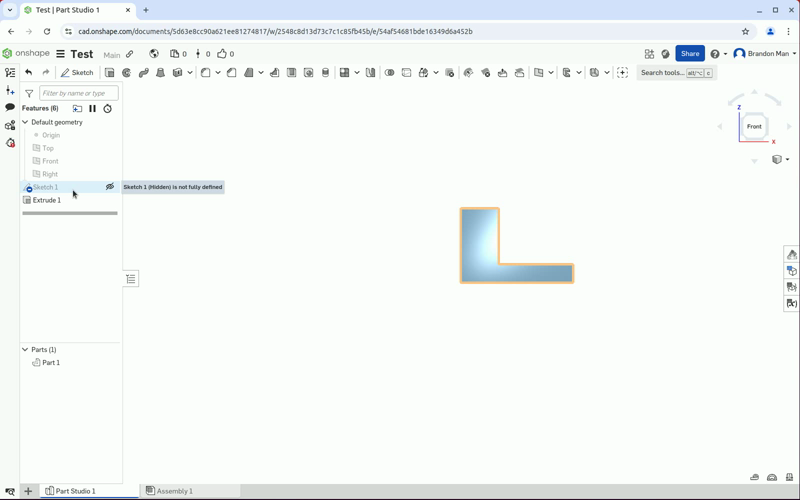
click(73, 189)
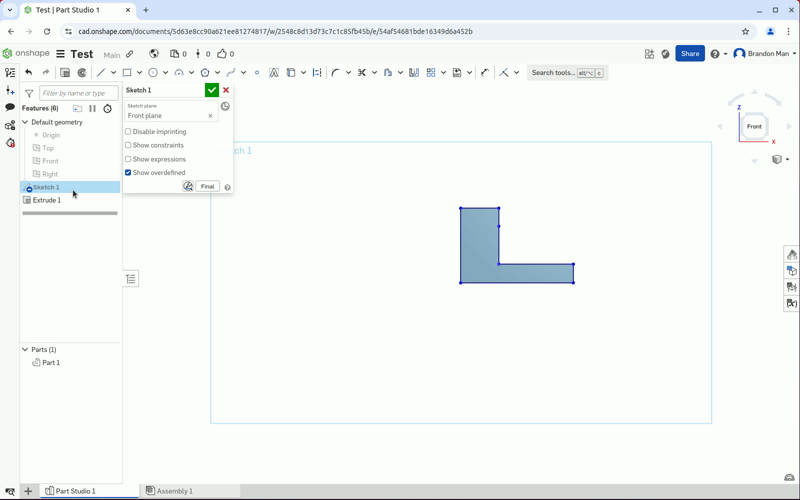
mouse_move(229, 92)
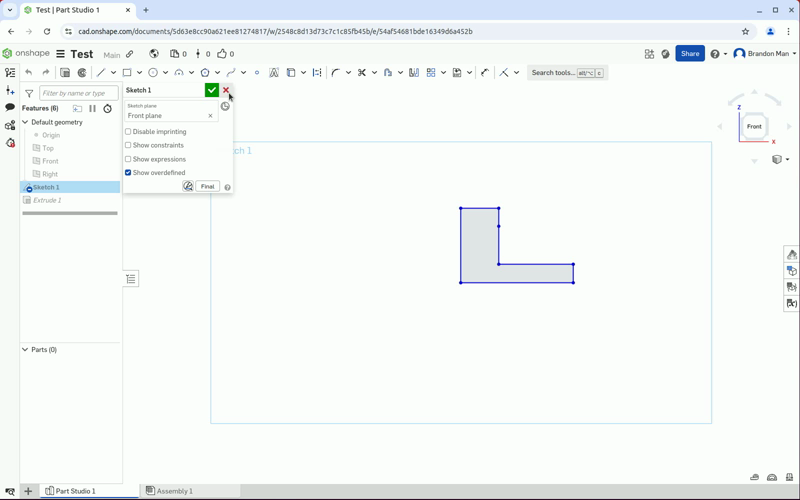
click(229, 92)
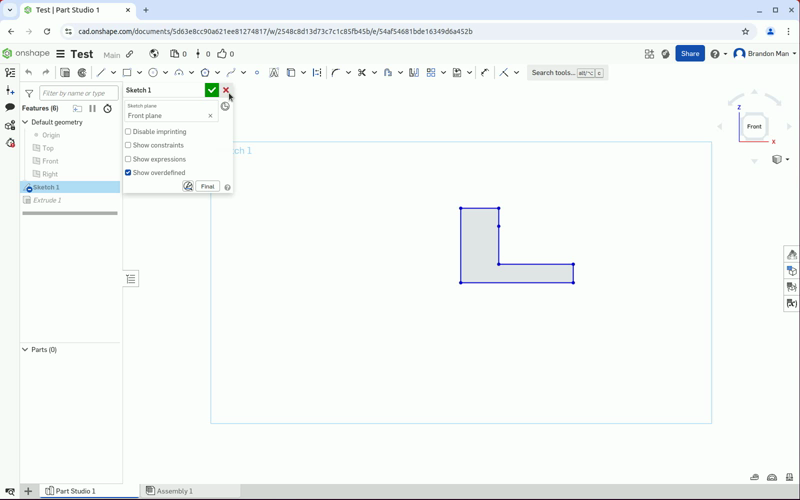
key(shift+s)
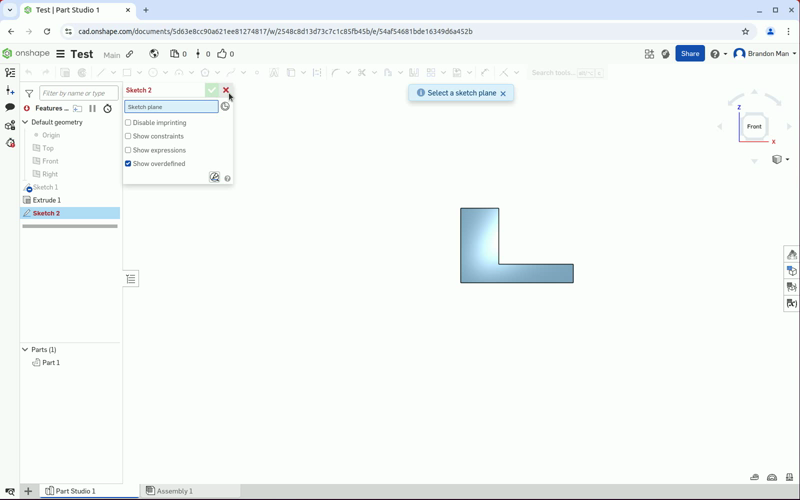
mouse_move(73, 163)
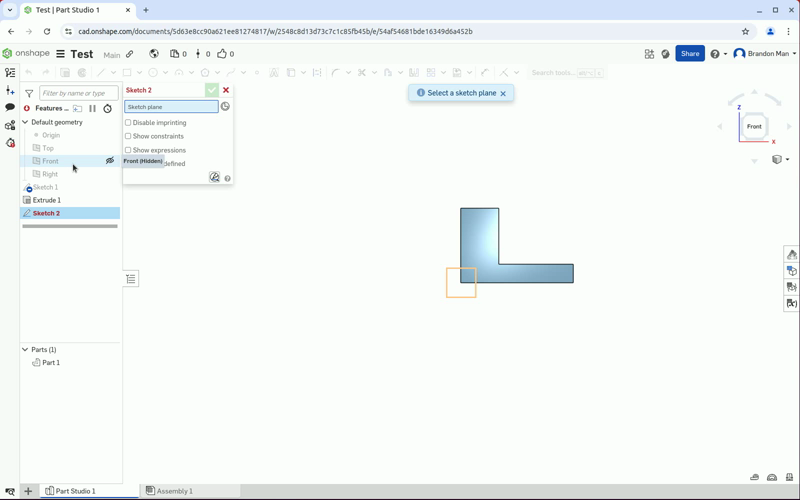
click(73, 163)
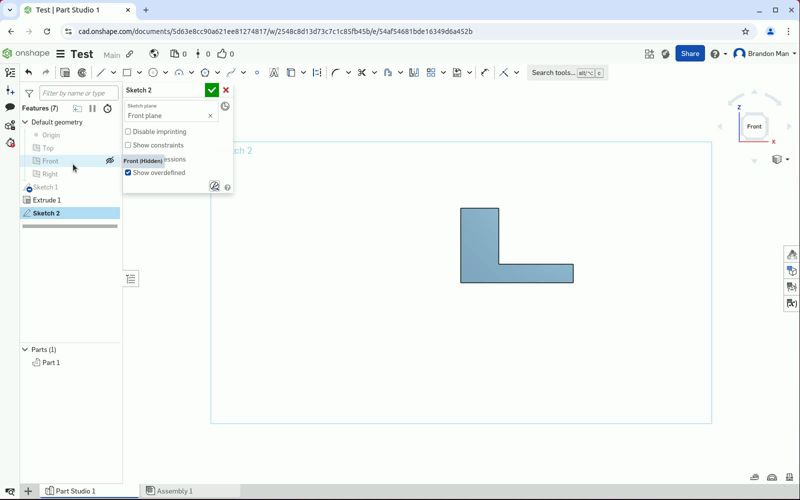
mouse_move(73, 352)
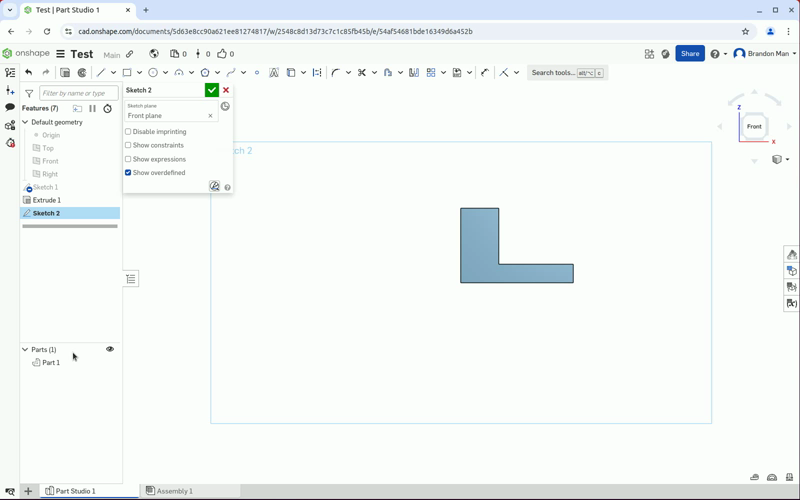
key(y)
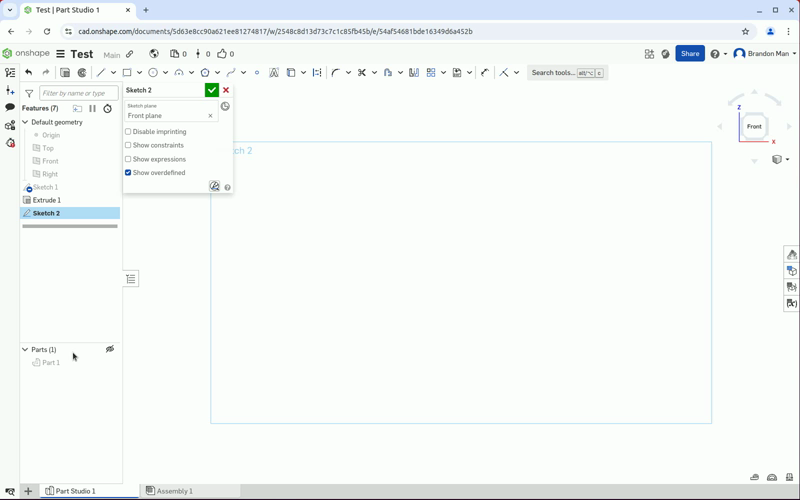
key(l)
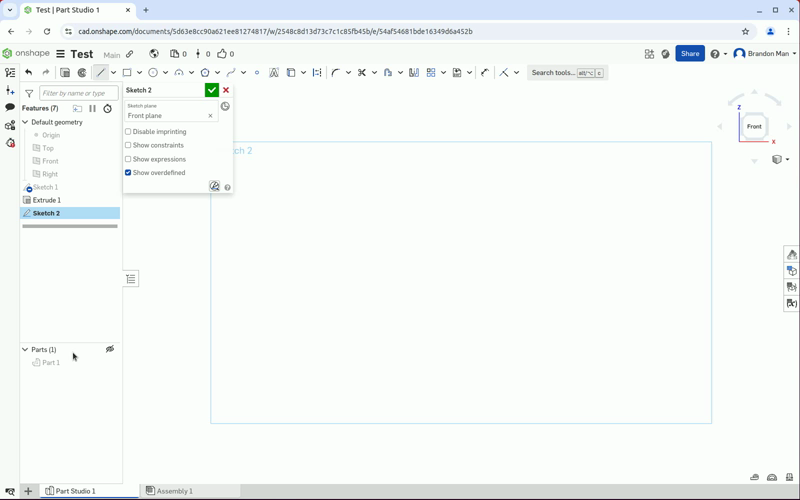
key_down(shift)
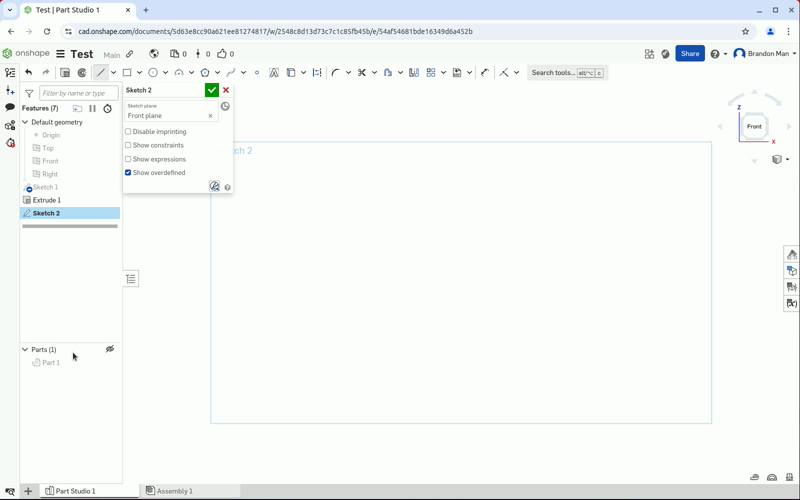
mouse_move(498, 264)
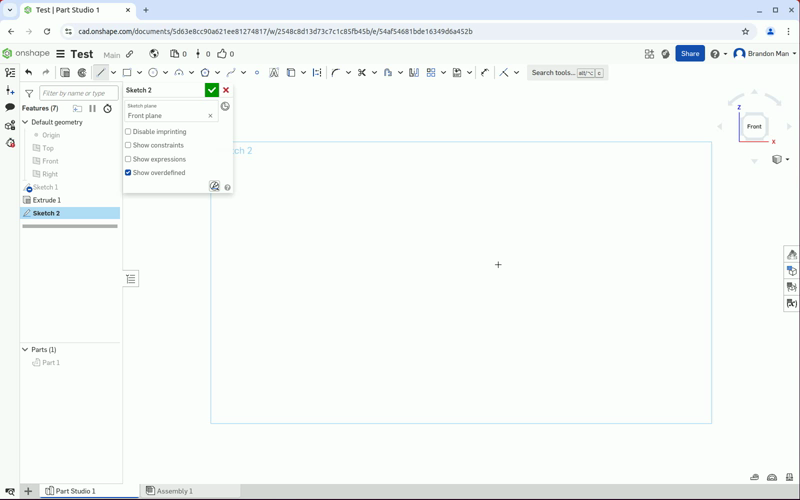
click(498, 264)
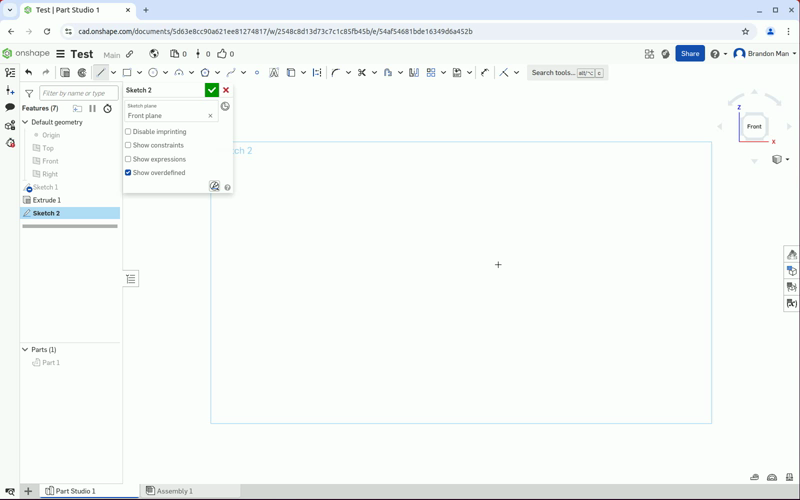
key_up(shift)
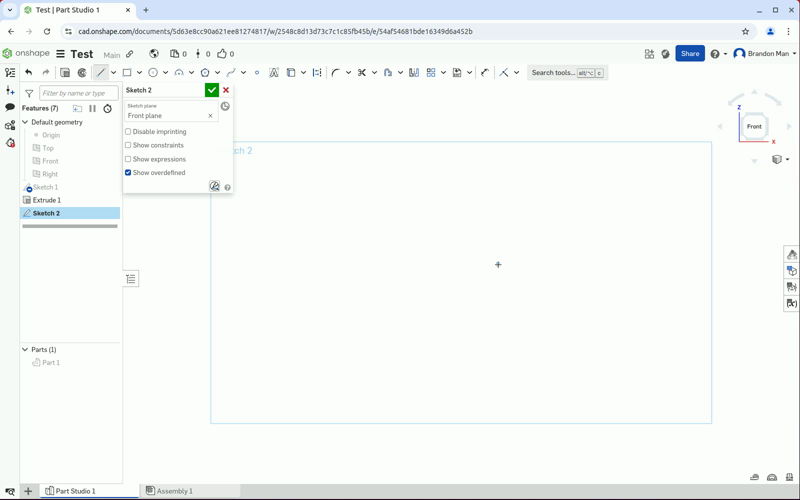
key_down(shift)
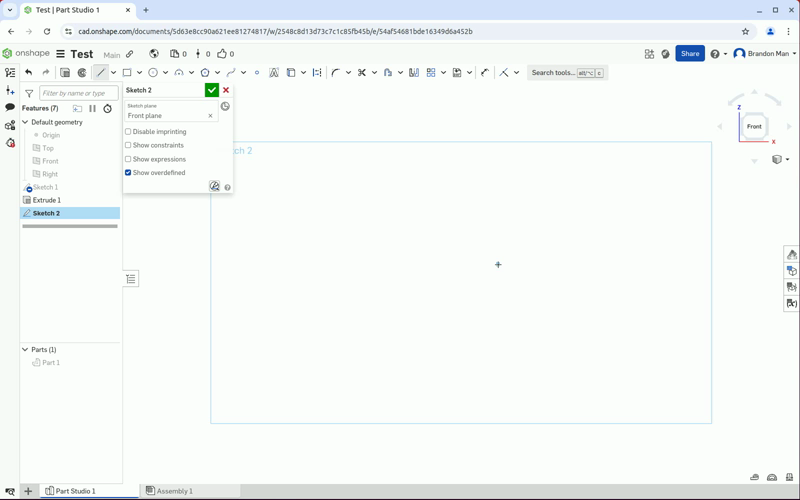
mouse_move(573, 264)
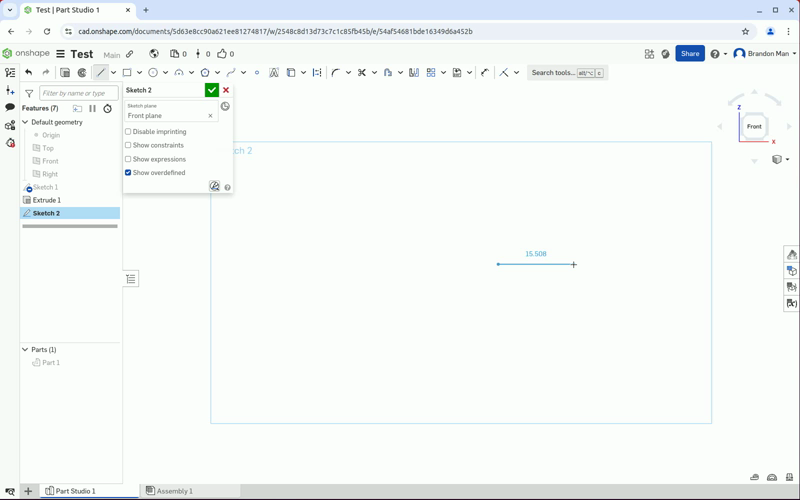
click(573, 264)
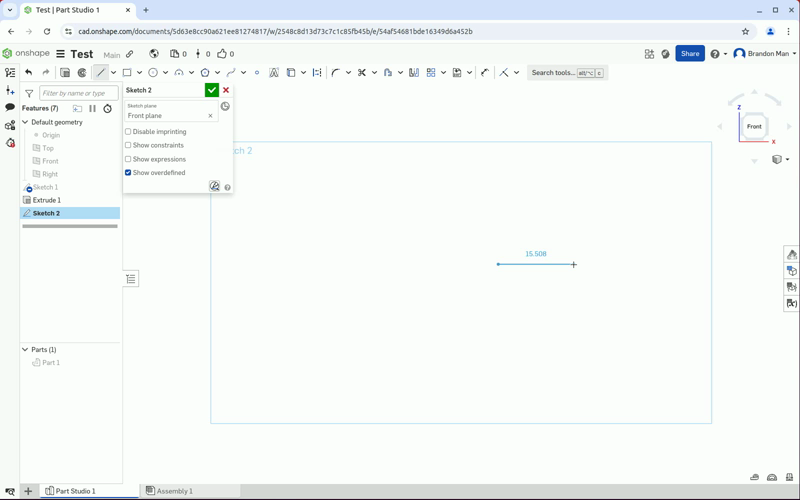
key_up(shift)
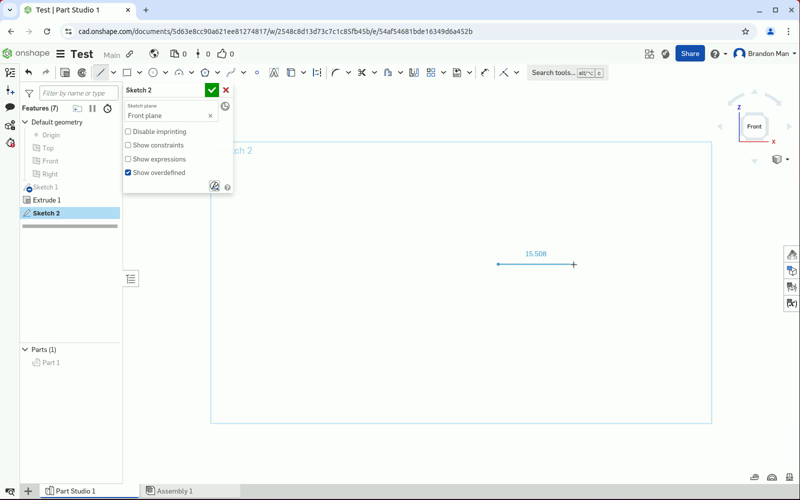
key_down(shift)
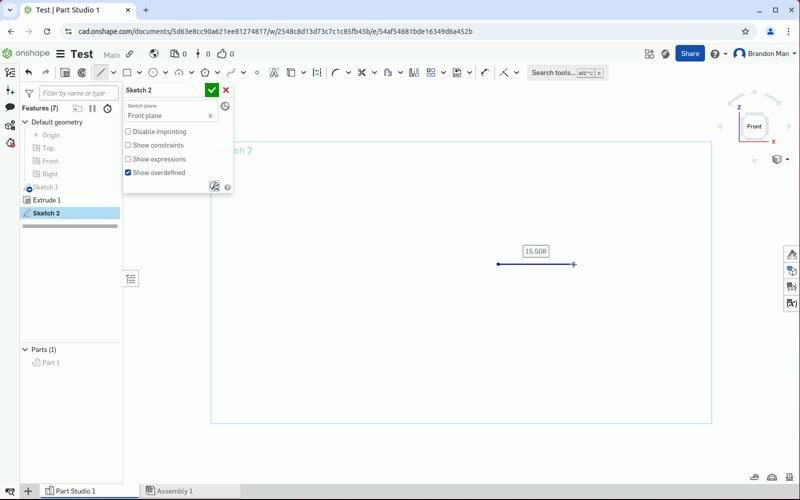
mouse_move(589, 264)
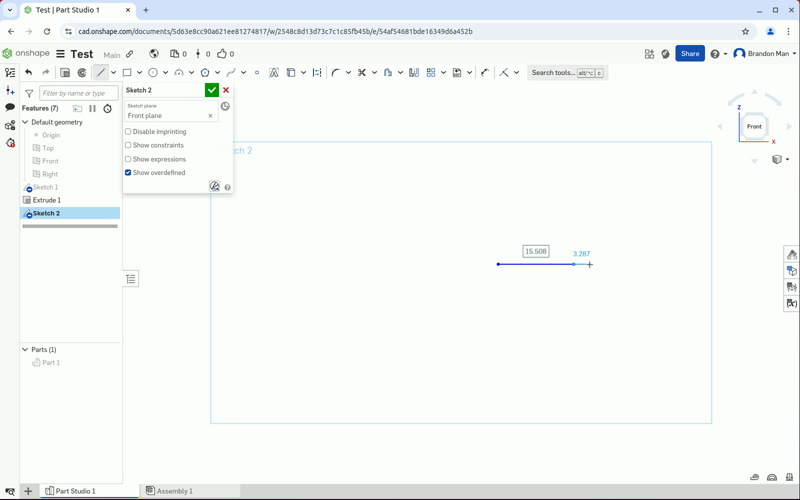
mouse_move(573, 226)
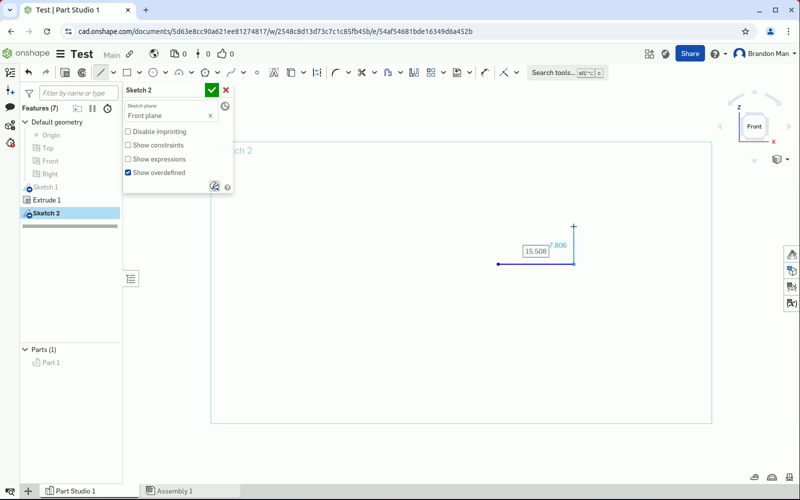
click(573, 226)
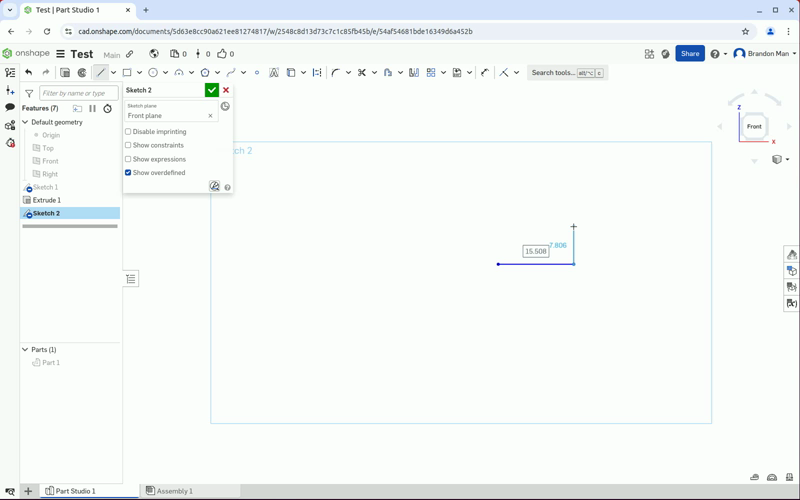
key_up(shift)
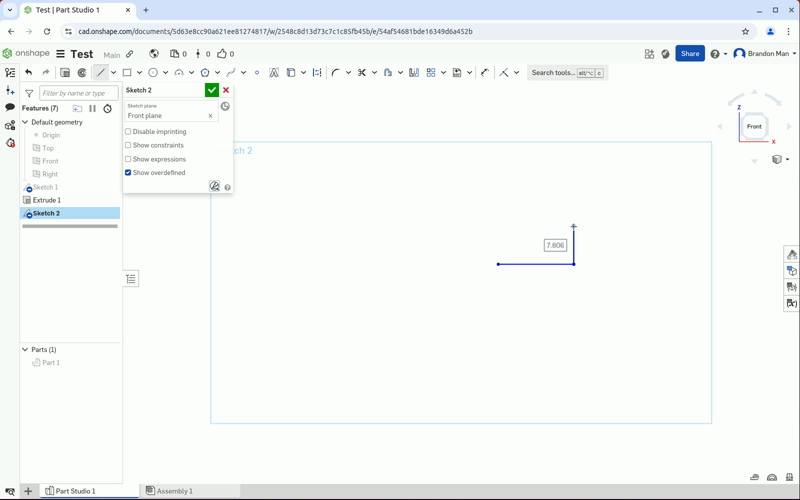
key_down(shift)
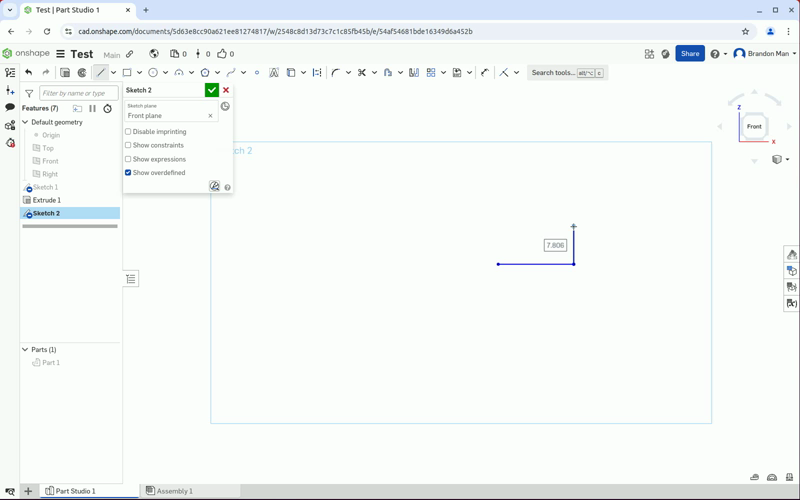
mouse_move(498, 226)
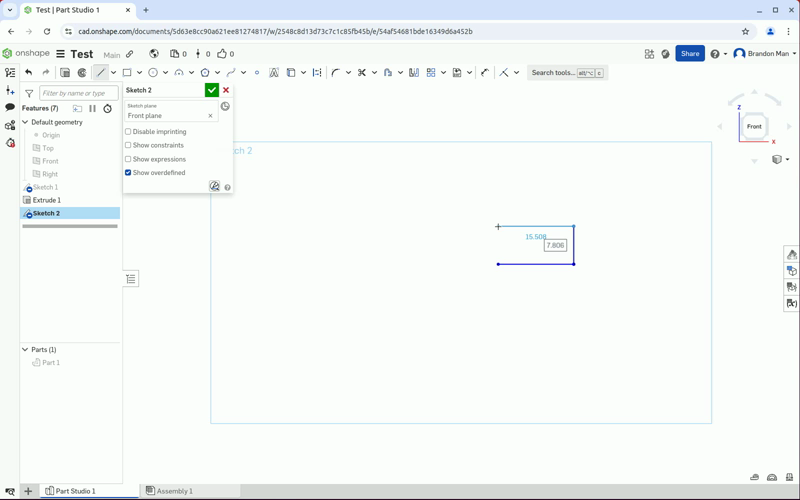
click(498, 226)
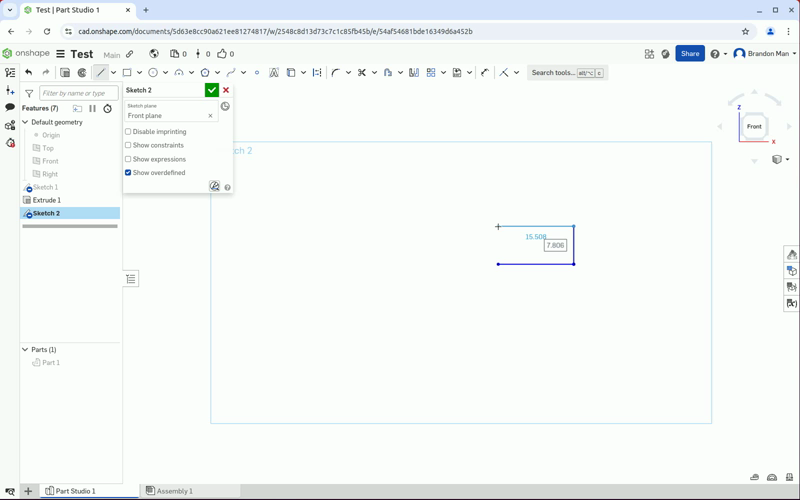
key_up(shift)
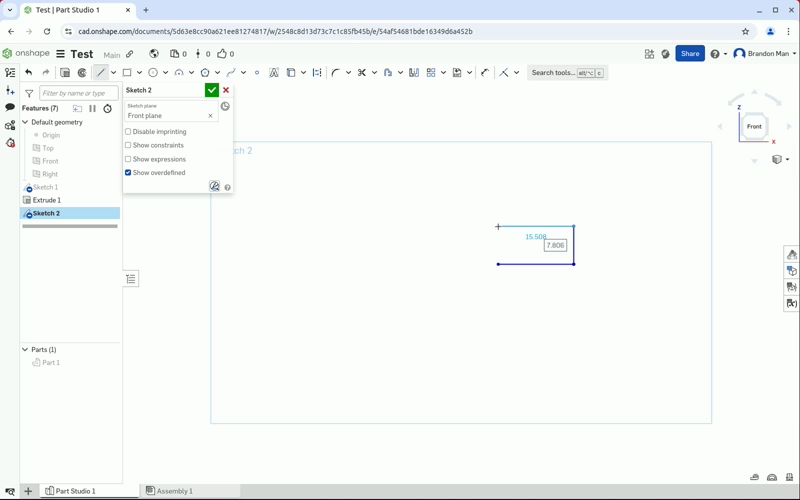
mouse_move(528, 226)
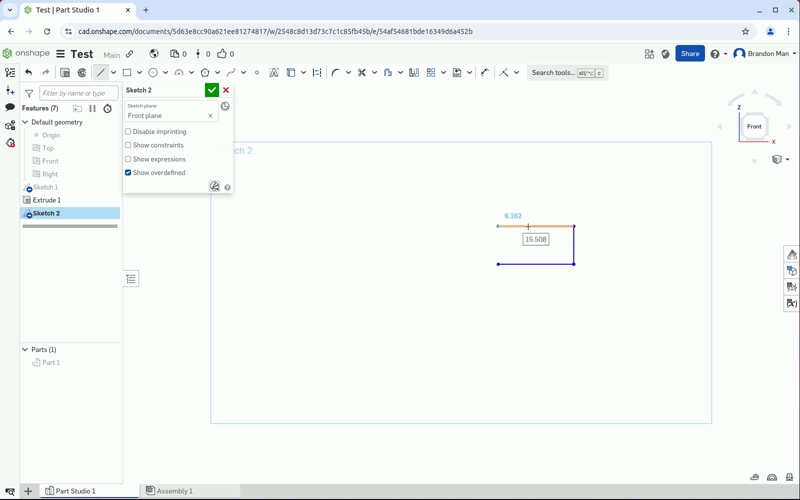
key_down(shift)
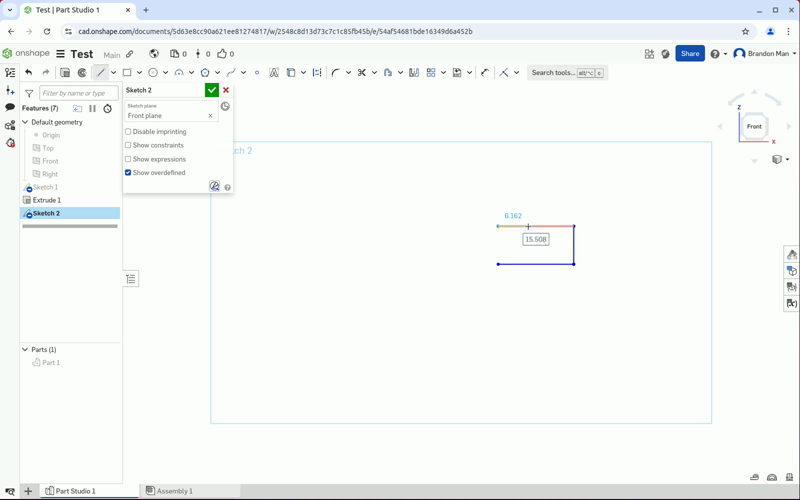
mouse_move(498, 264)
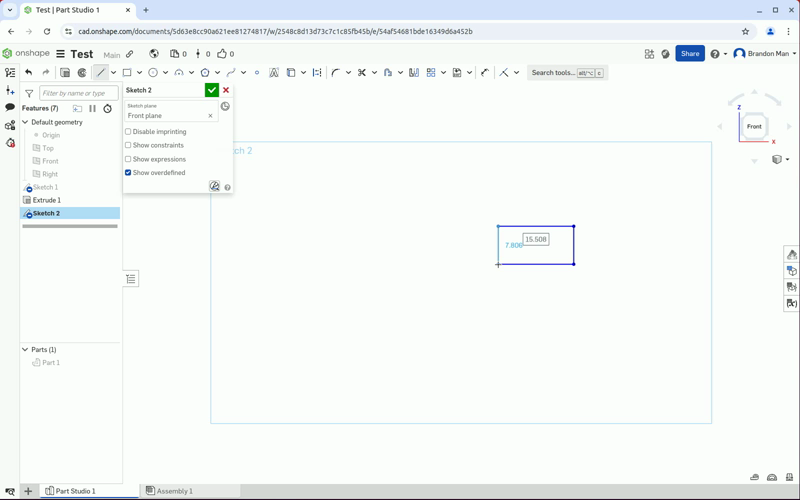
key_up(shift)
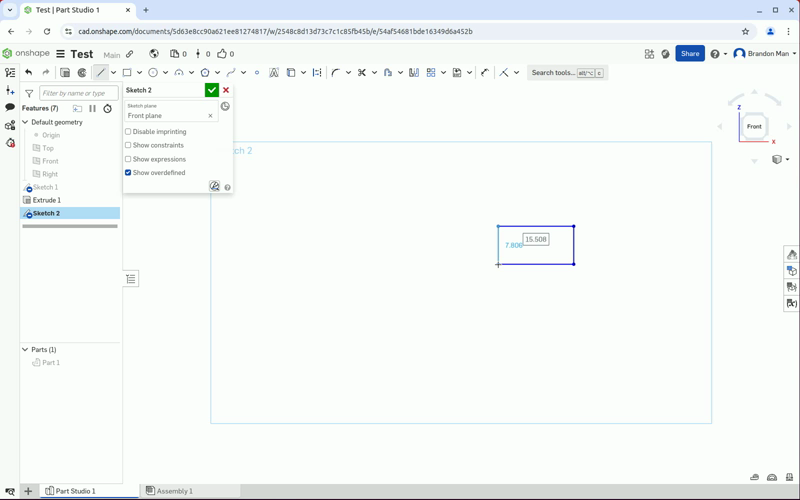
click(498, 264)
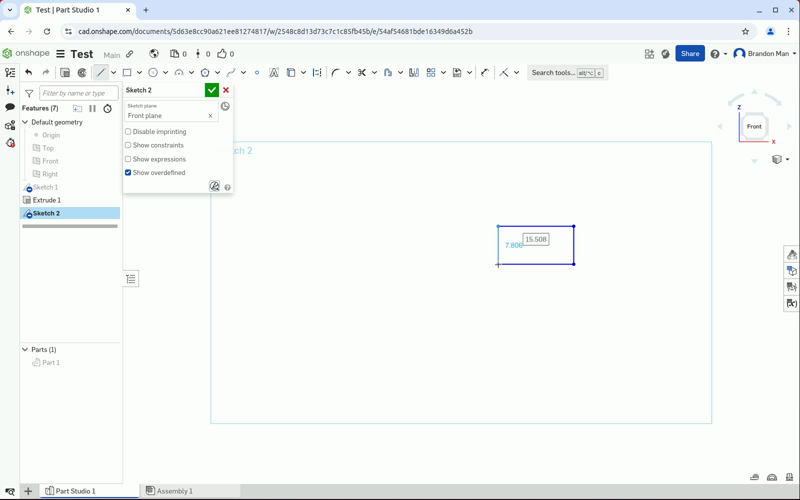
key(esc)
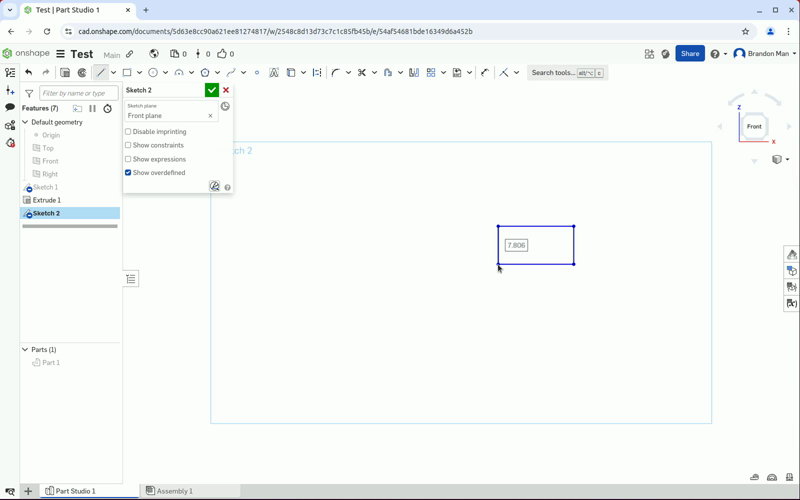
mouse_move(549, 251)
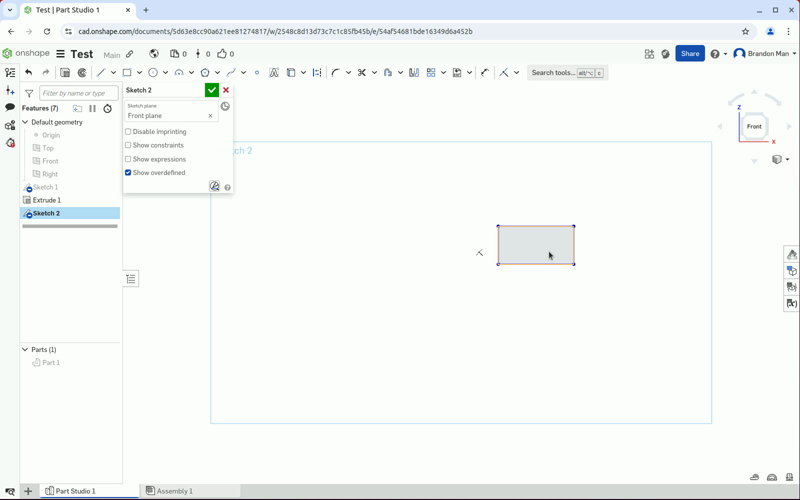
click(549, 251)
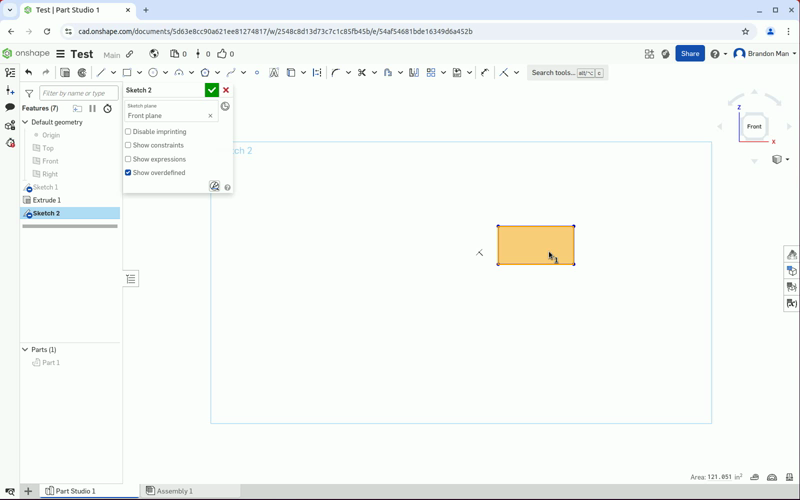
mouse_move(73, 352)
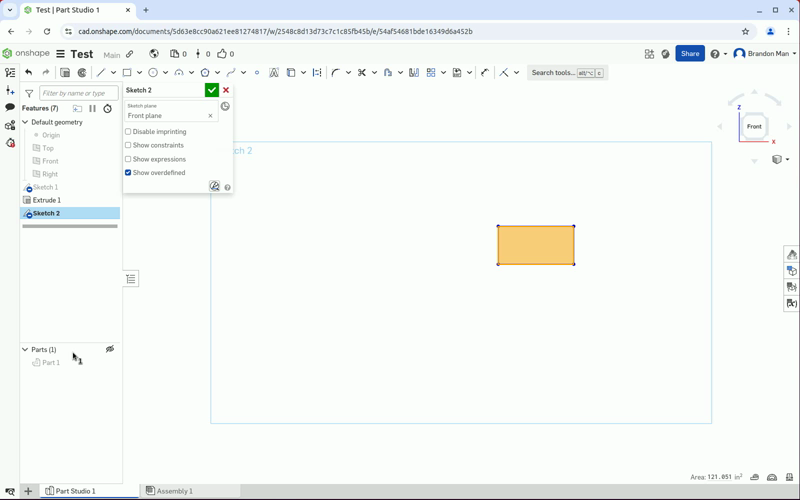
key(shift+y)
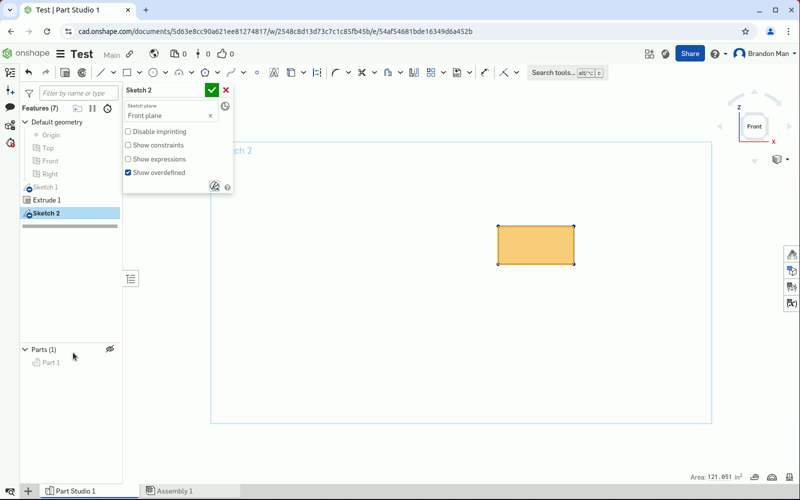
key(shift+e)
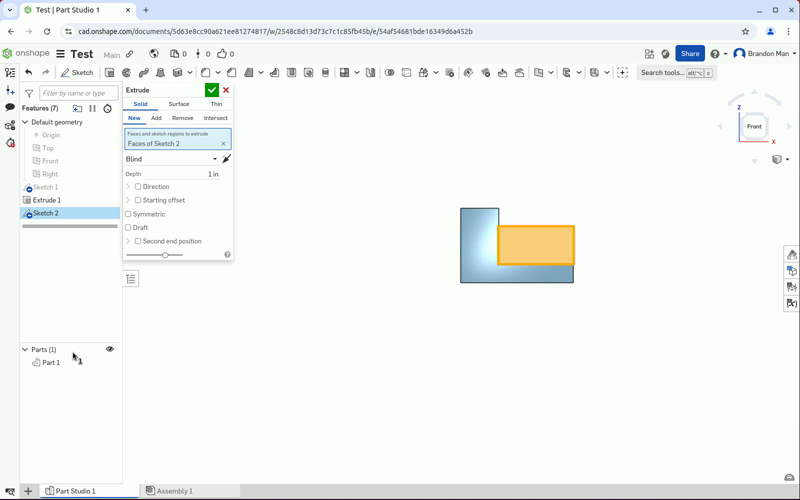
mouse_move(143, 106)
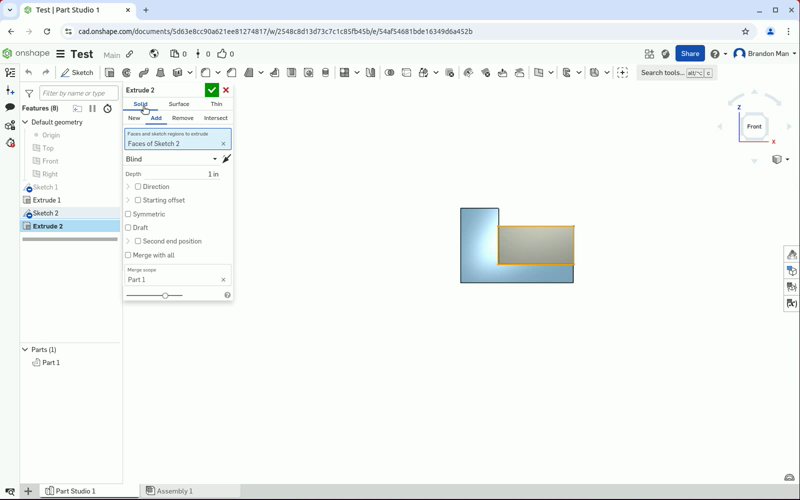
click(143, 106)
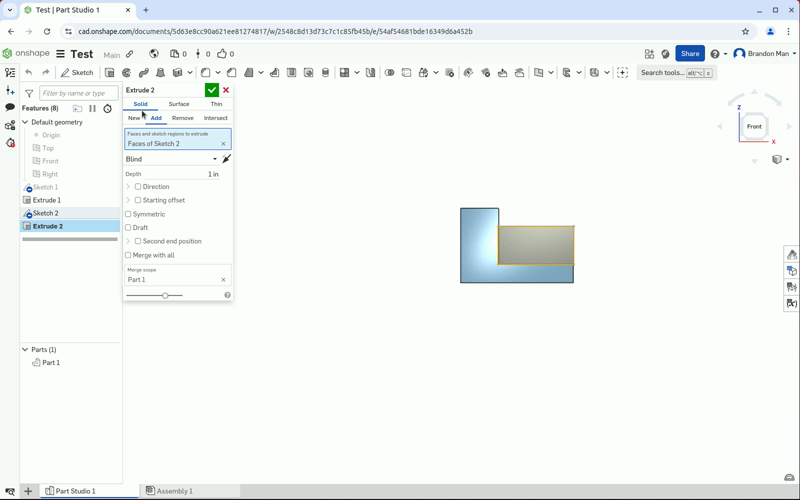
mouse_move(137, 120)
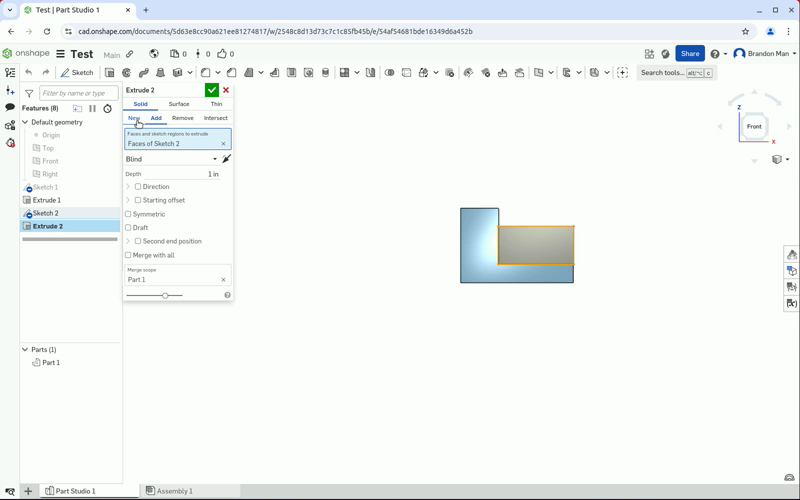
click(137, 120)
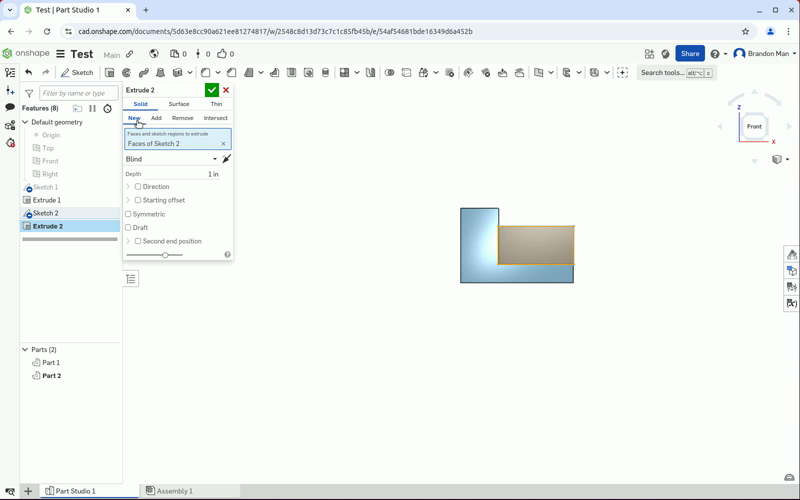
key(tab, 4)
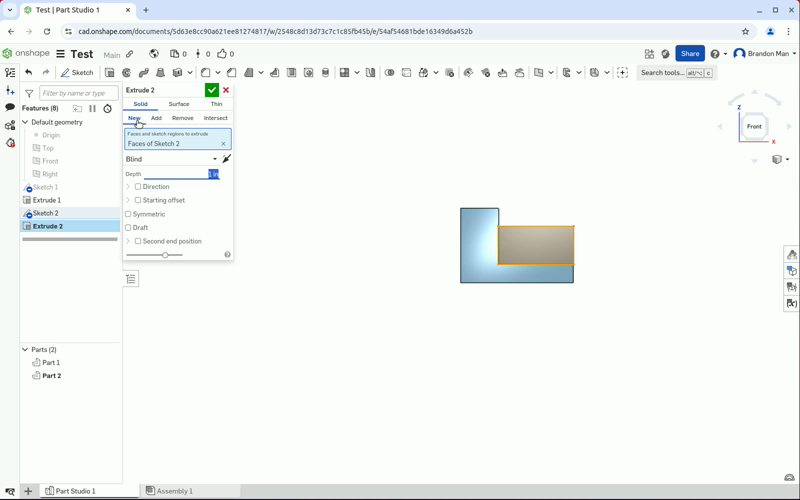
text(3.851)
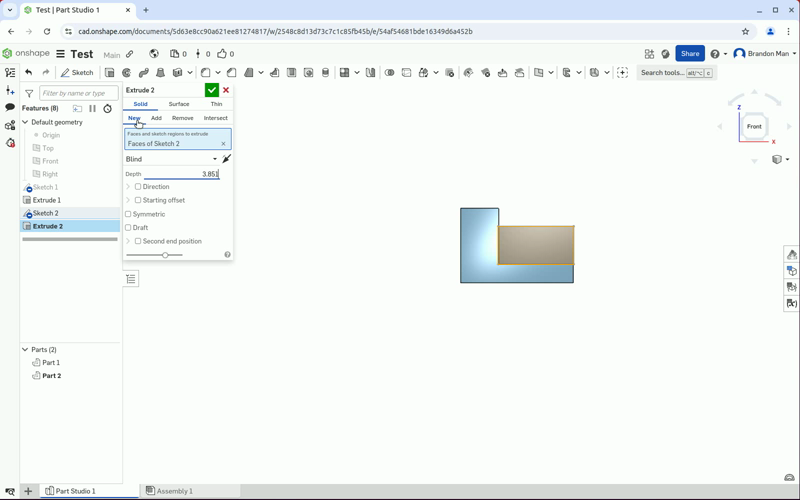
key(enter)
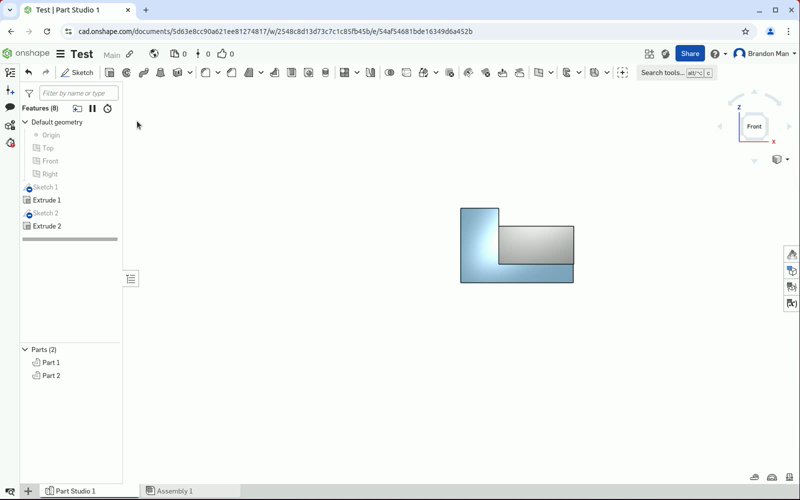
key(shift+h)
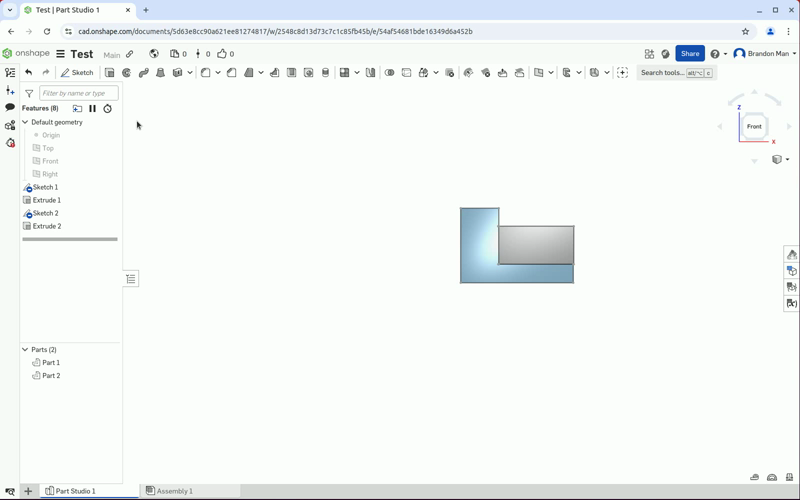
key(shift+h)
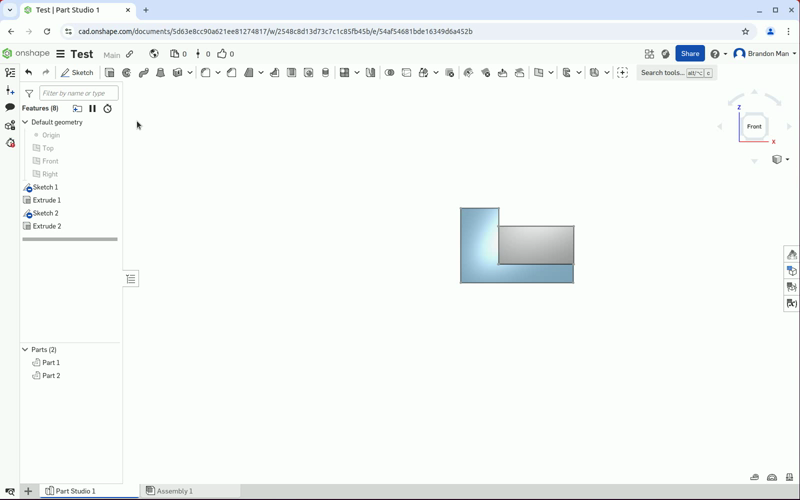
key(shift+7)
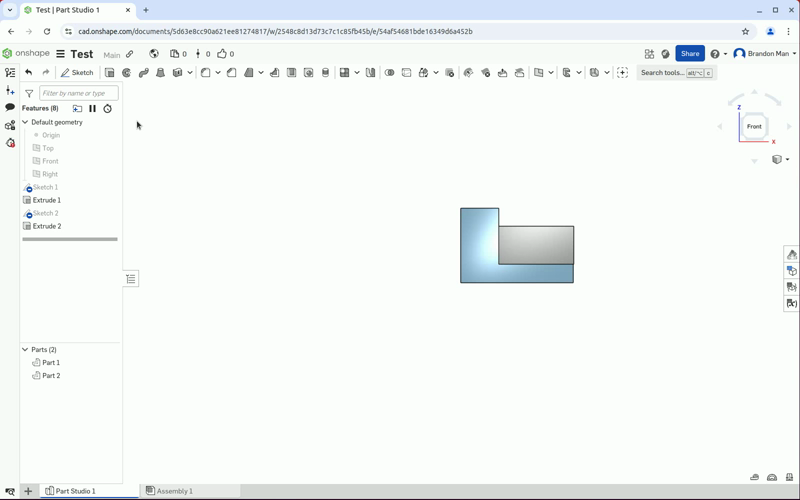
key(left, 2)
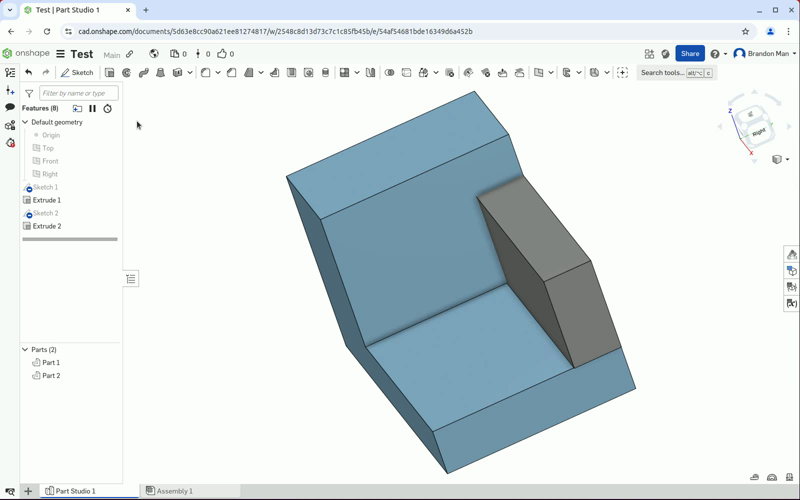
key(down, 2)
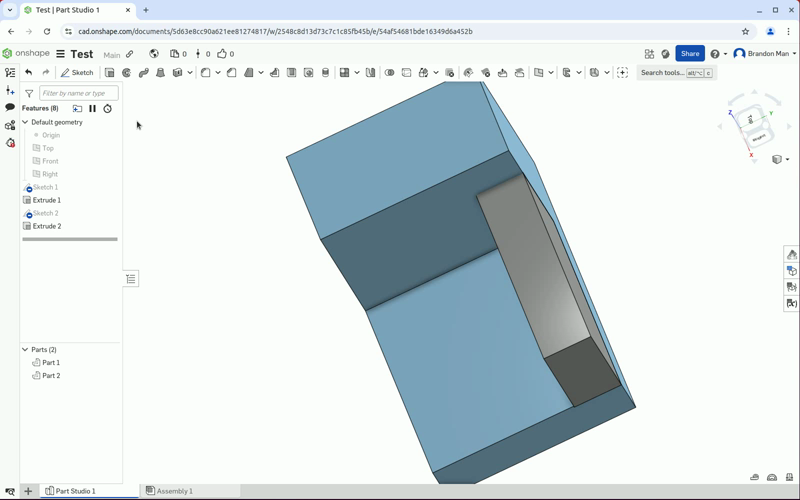
key(up, 2)
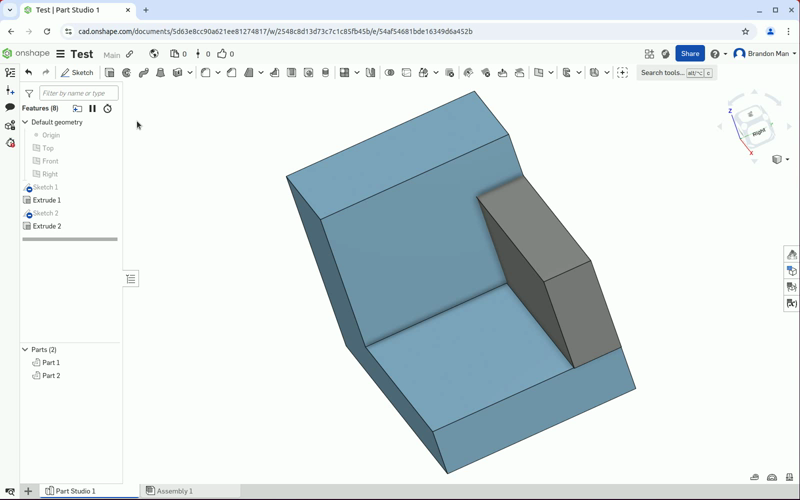
key(right, 2)
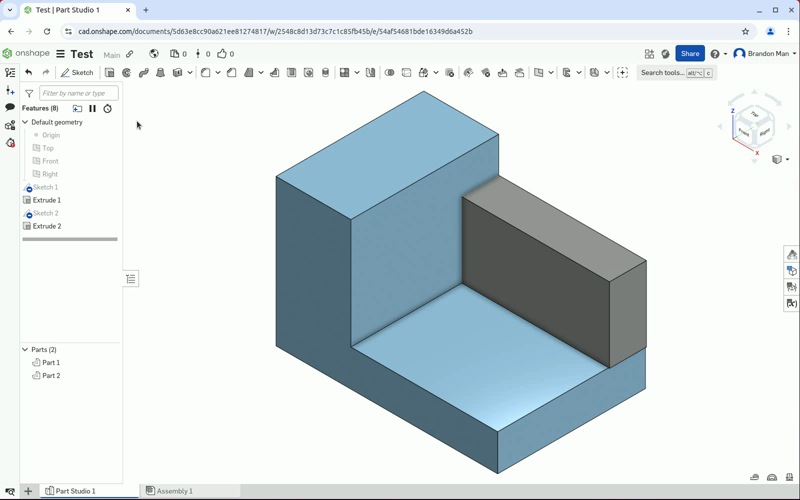
mouse_move(73, 189)
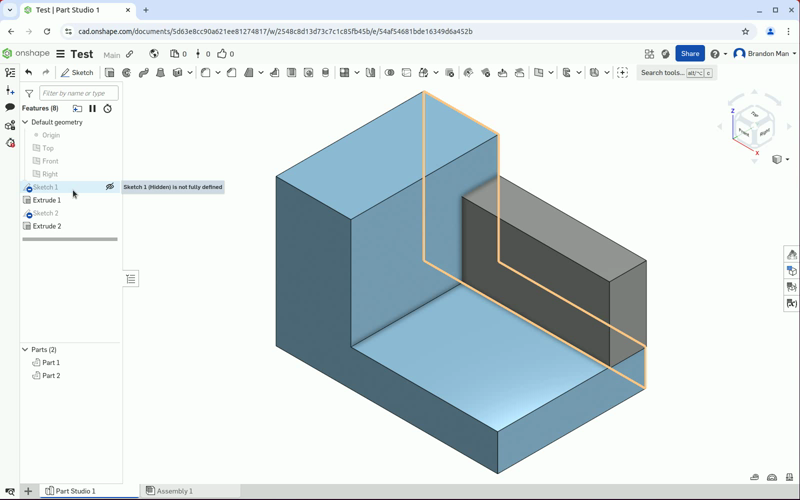
click(73, 189)